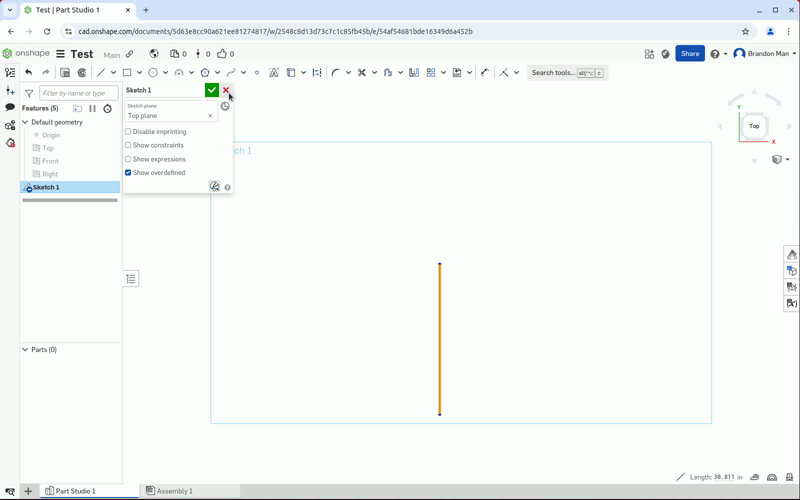
key(shift+h)
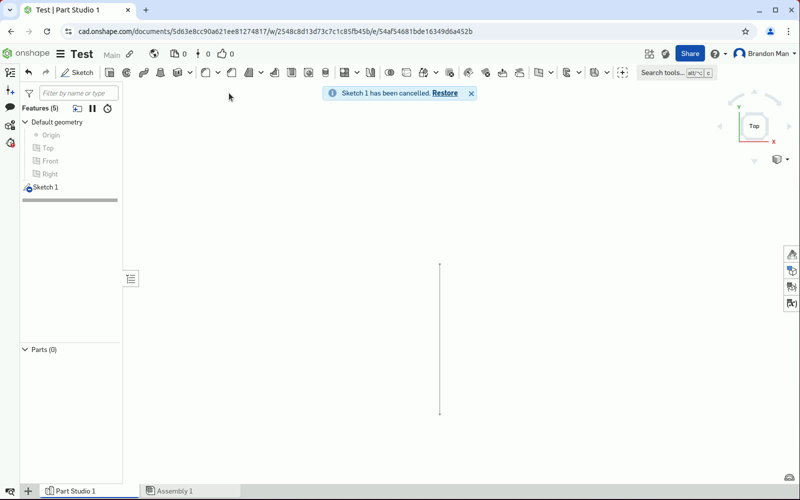
mouse_move(73, 352)
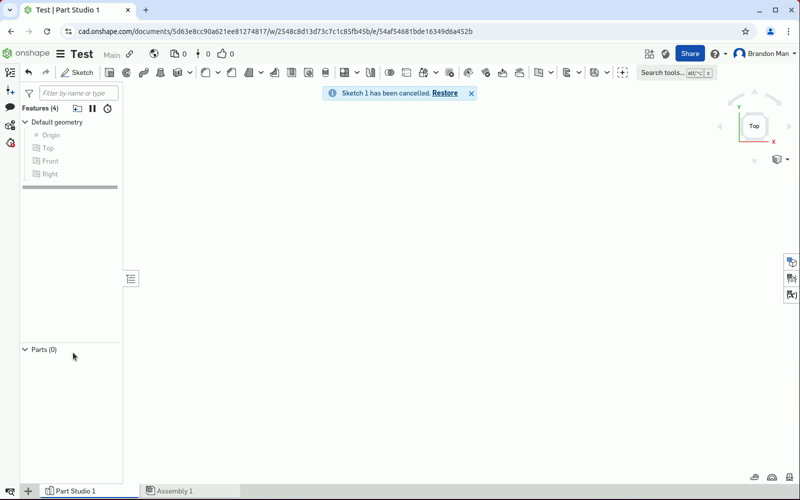
key(y)
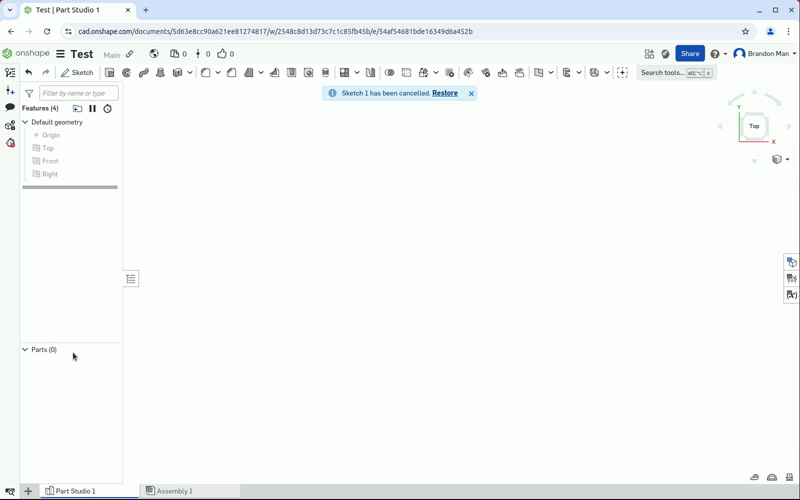
key(shift+p)
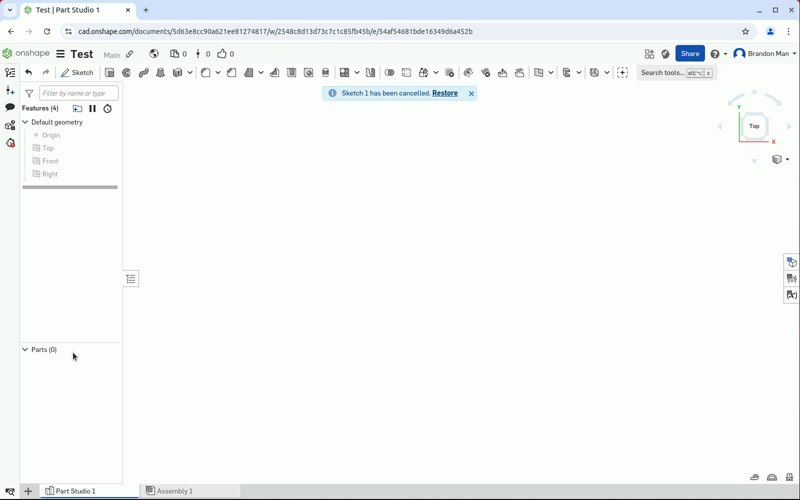
key(space)
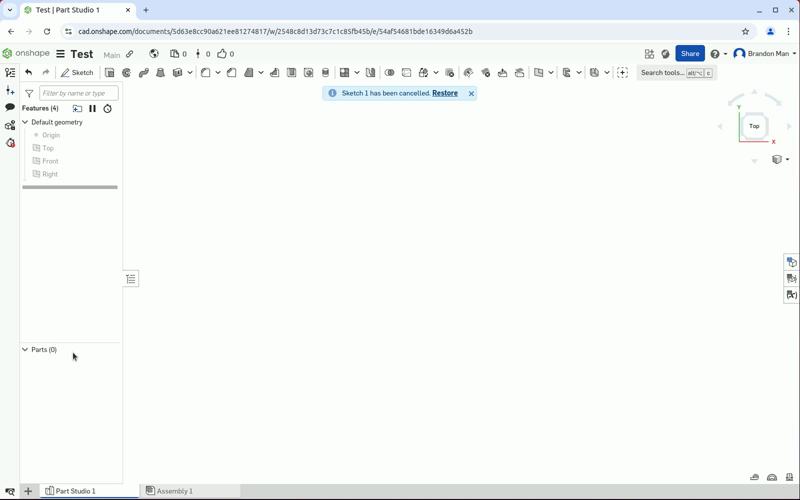
key_down(shift)
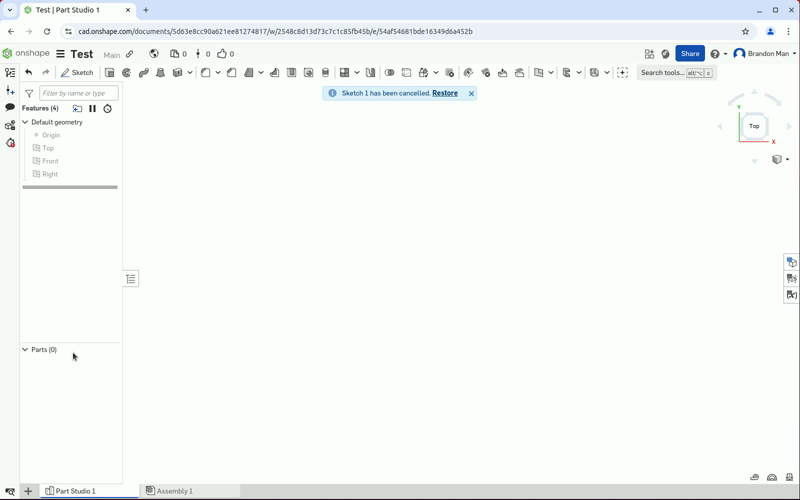
key(up)
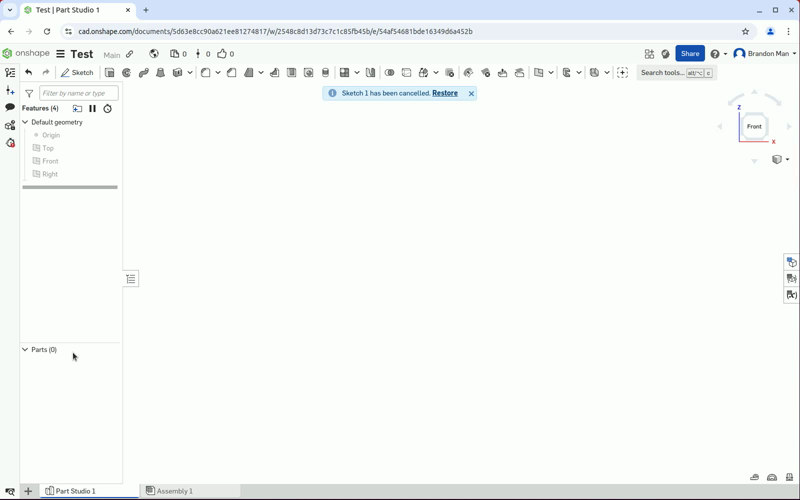
key_up(shift)
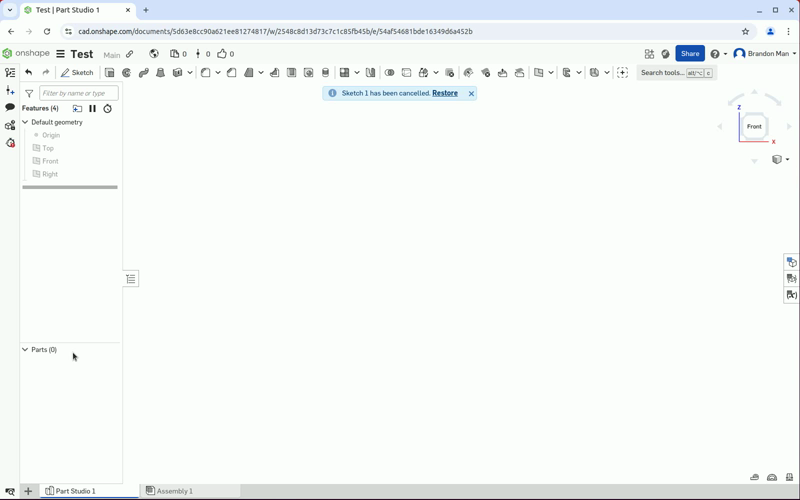
mouse_move(73, 352)
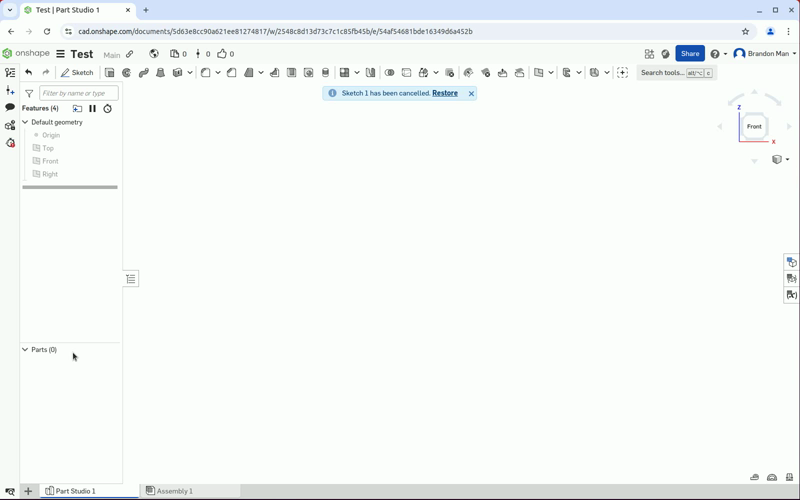
key(shift+y)
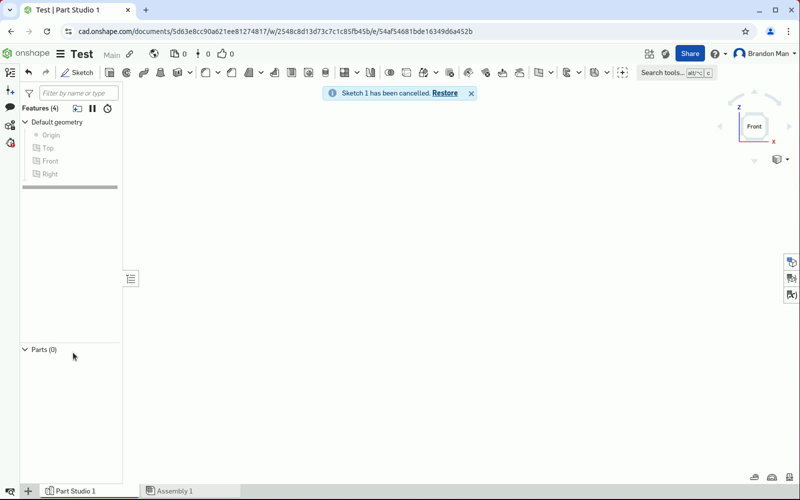
key(shift+s)
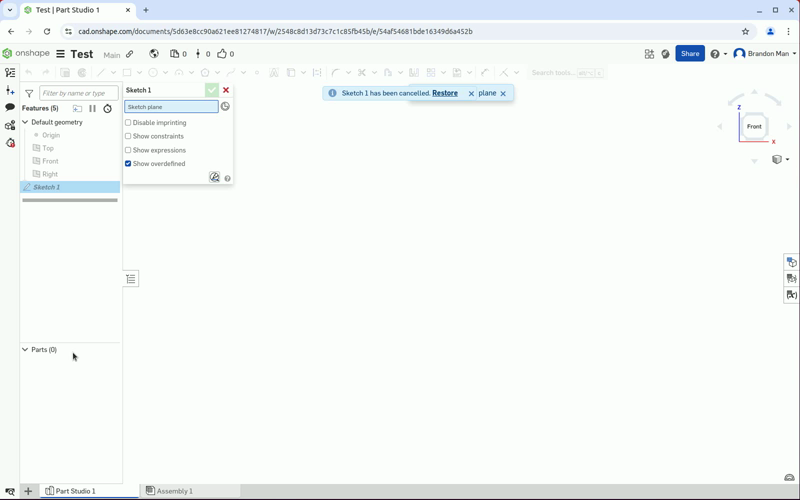
mouse_move(73, 163)
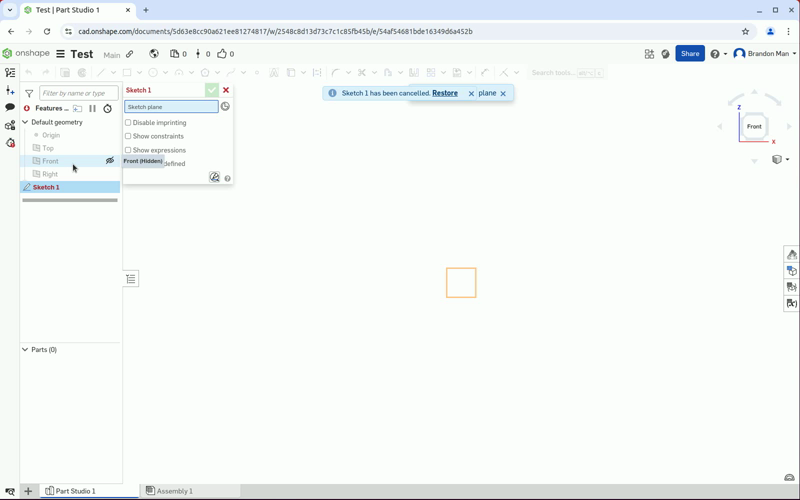
click(73, 163)
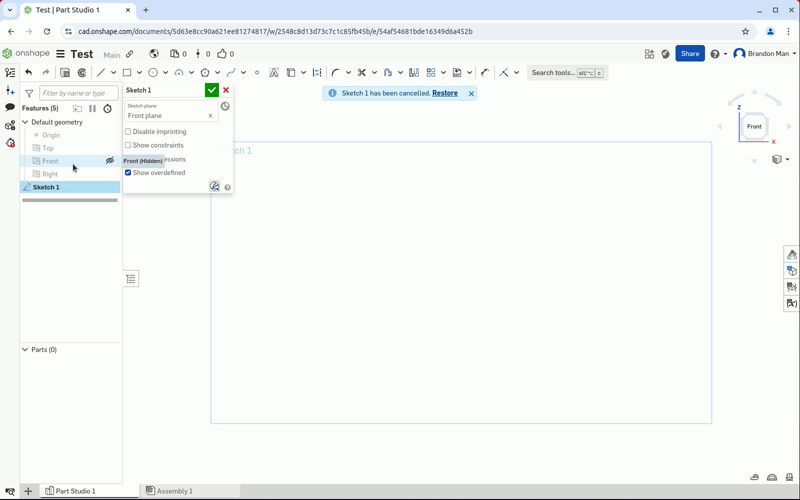
mouse_move(73, 352)
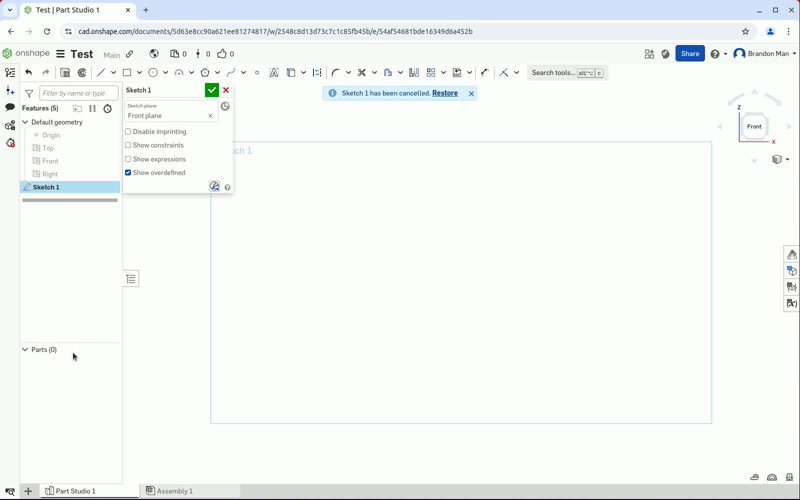
key(y)
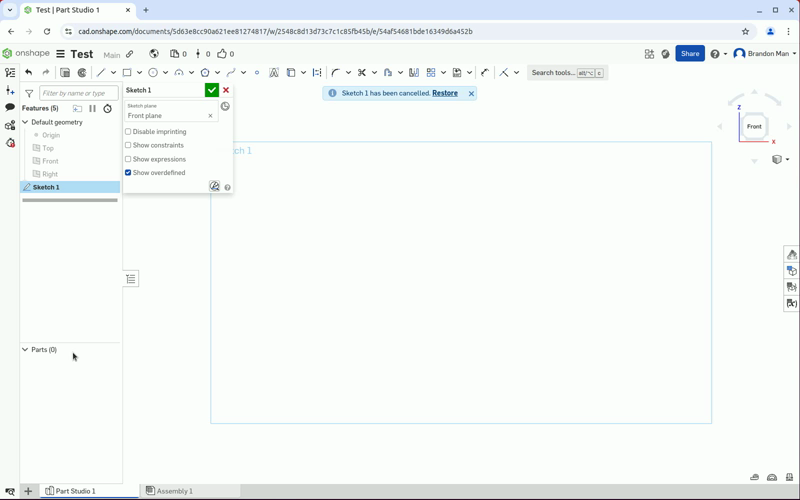
key(l)
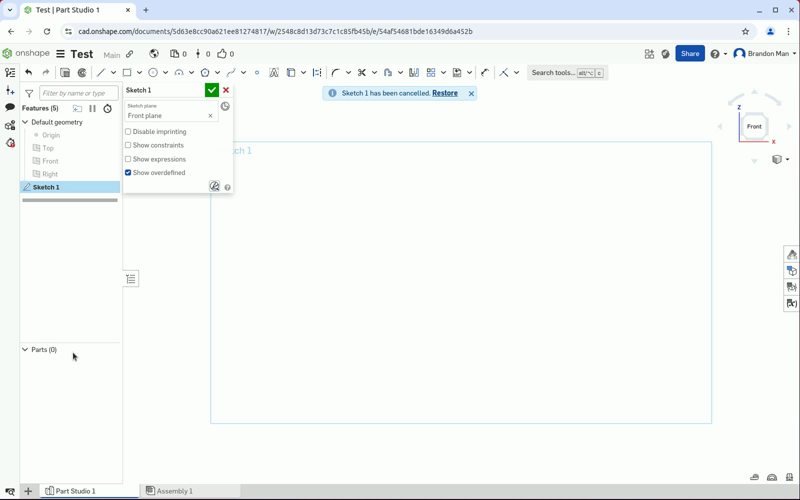
key_down(shift)
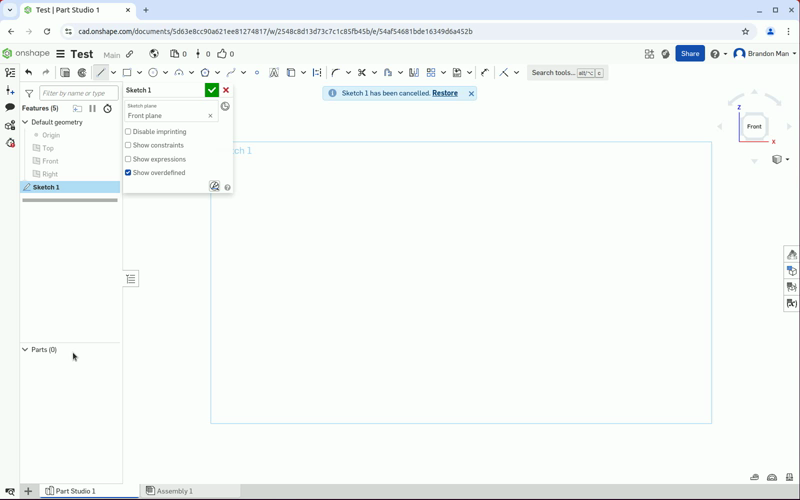
mouse_move(348, 337)
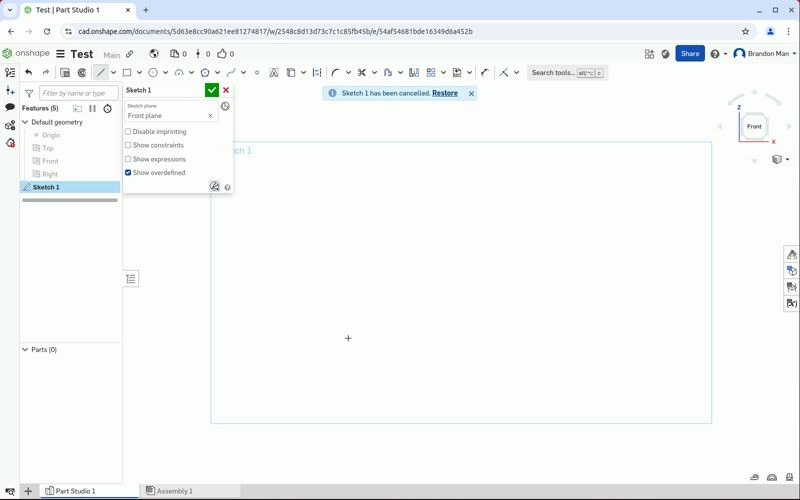
click(348, 337)
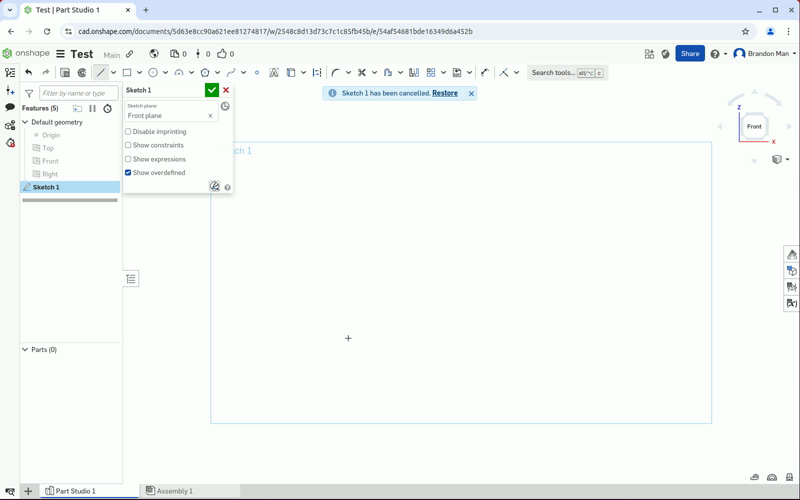
key_up(shift)
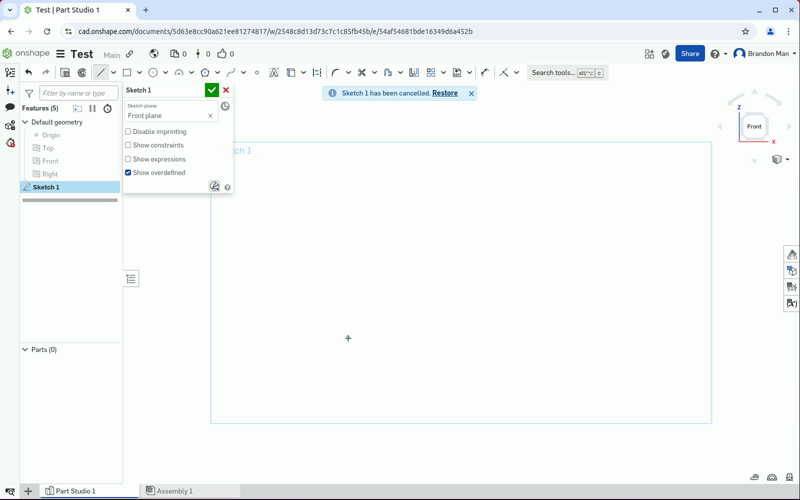
key_down(shift)
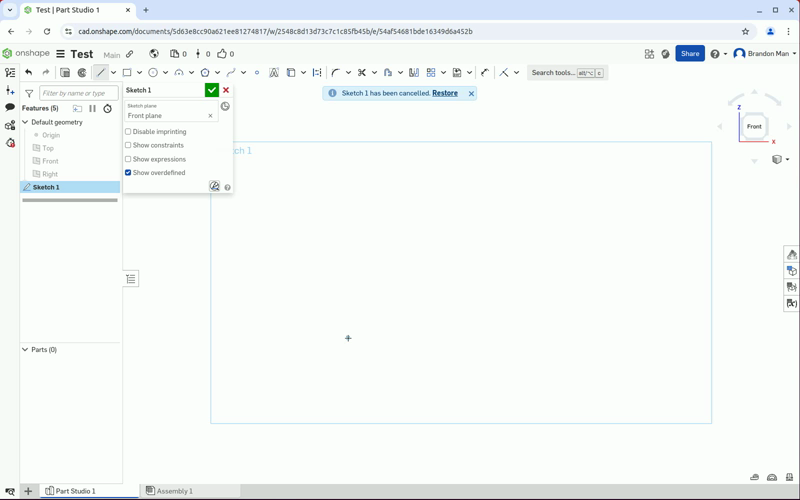
mouse_move(551, 338)
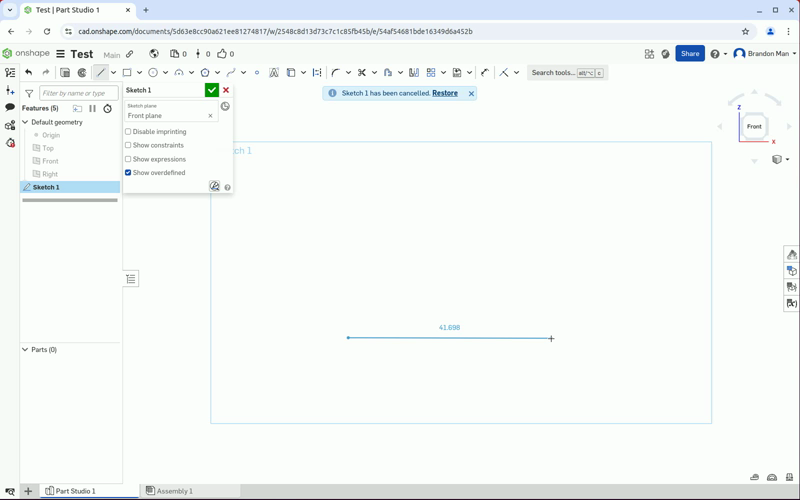
click(551, 338)
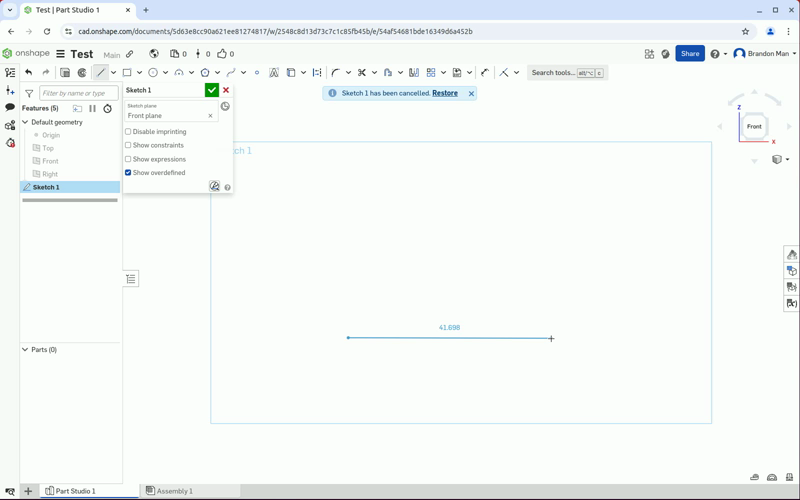
key_up(shift)
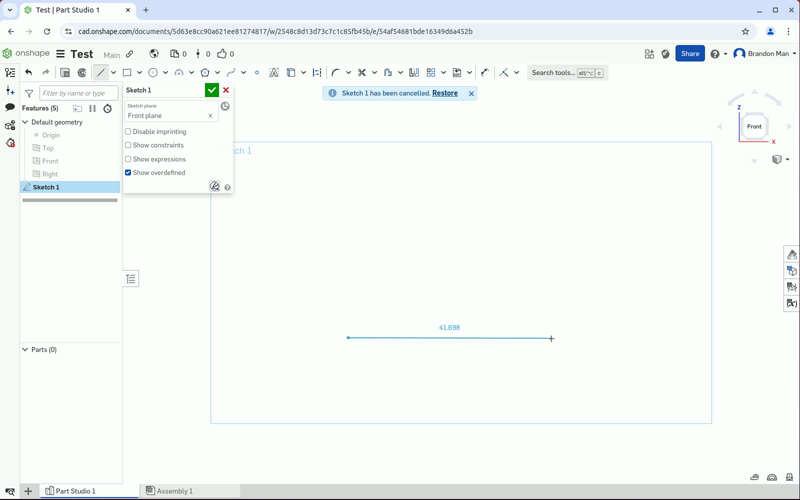
key_down(shift)
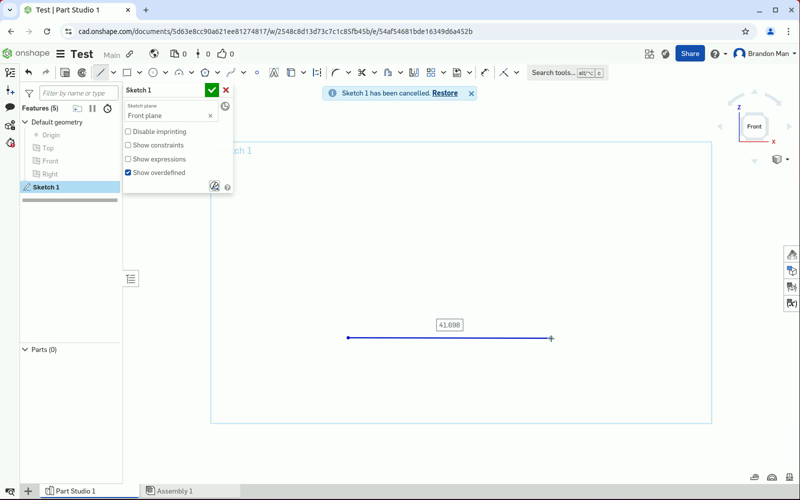
mouse_move(551, 175)
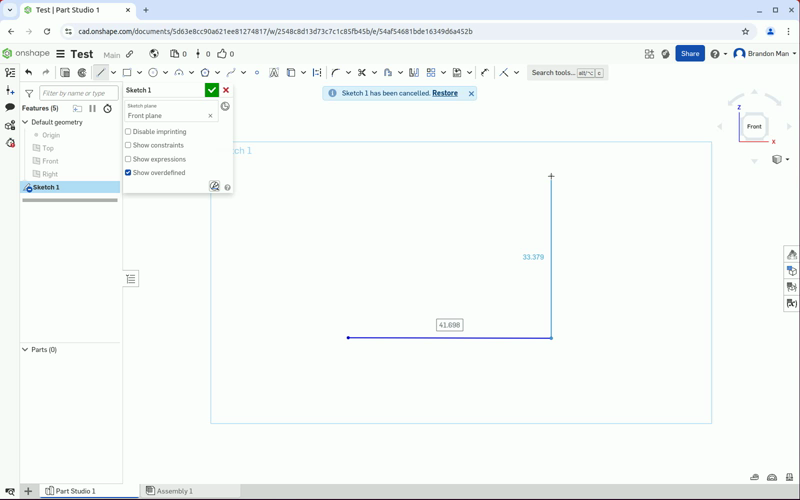
click(551, 175)
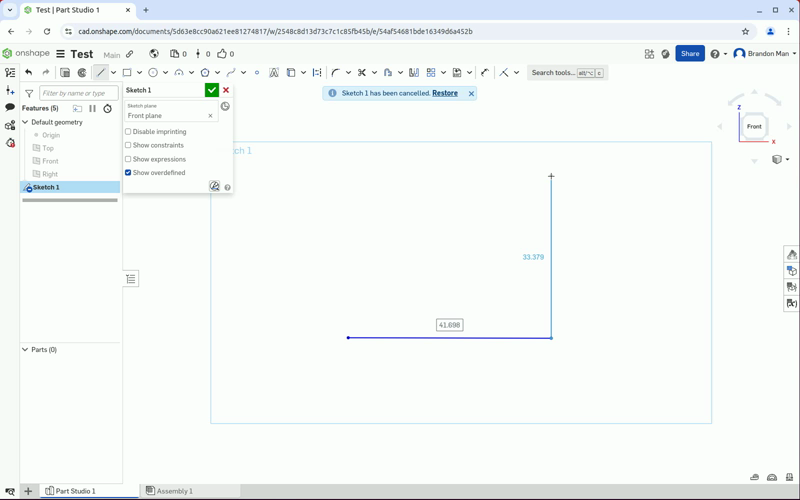
key_up(shift)
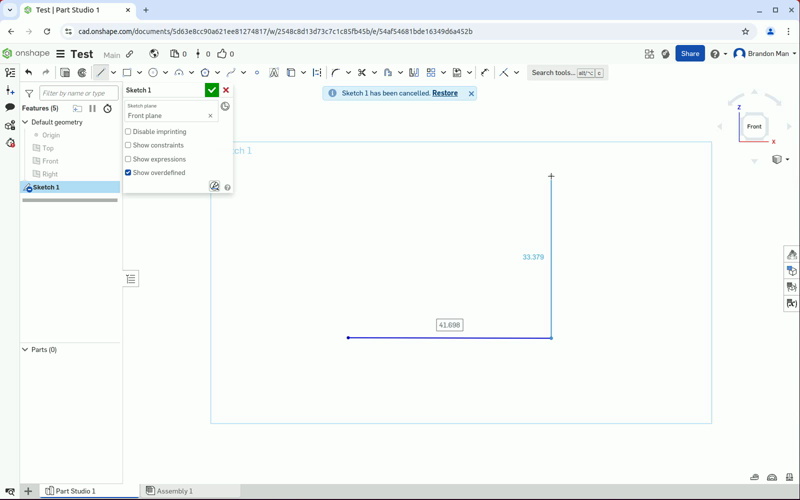
key_down(shift)
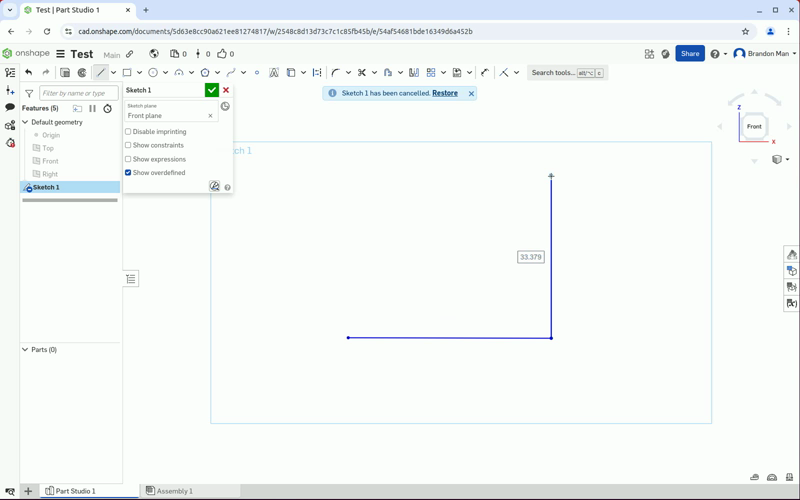
mouse_move(348, 175)
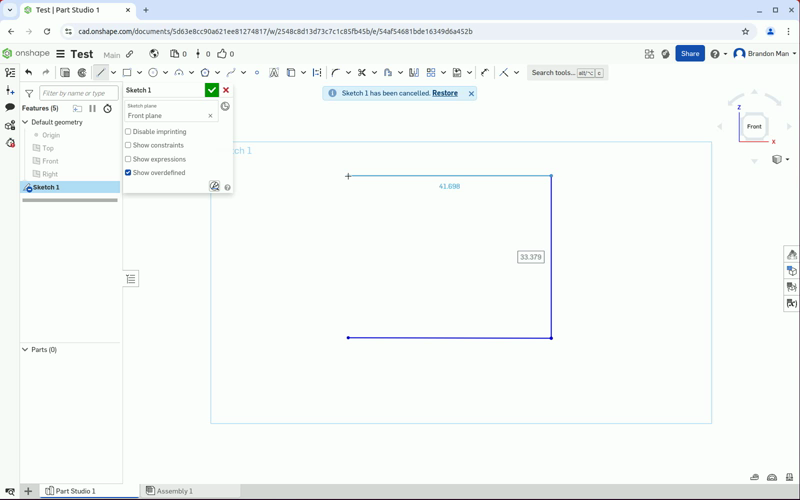
click(348, 175)
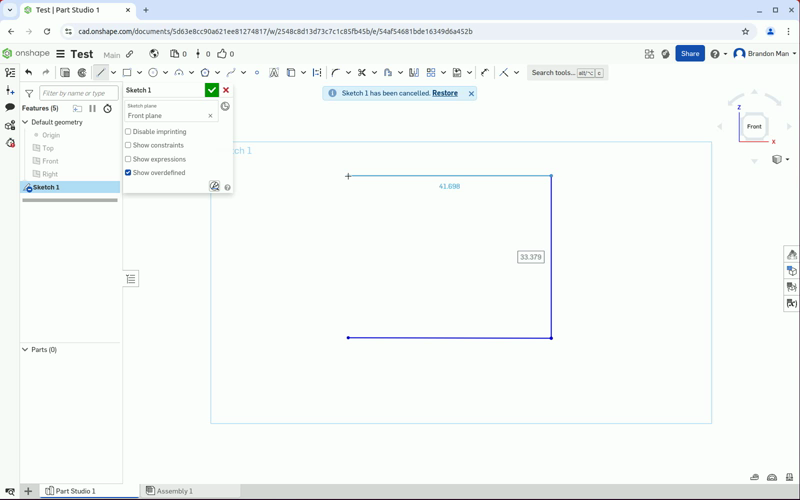
key_up(shift)
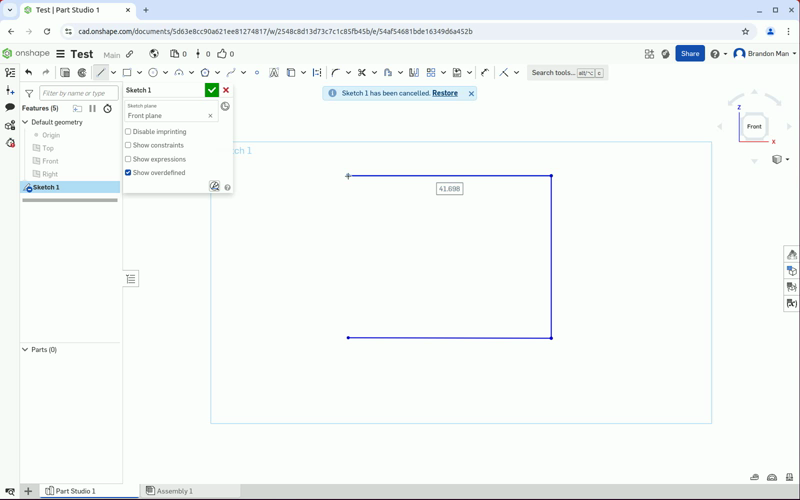
key_down(shift)
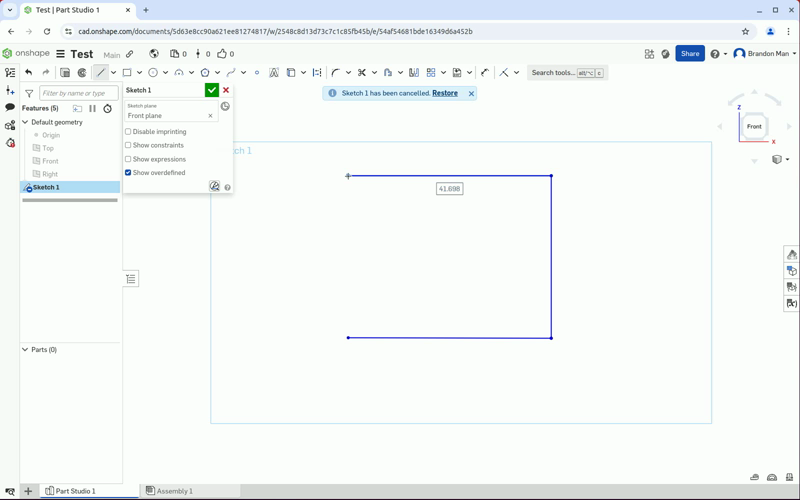
mouse_move(348, 337)
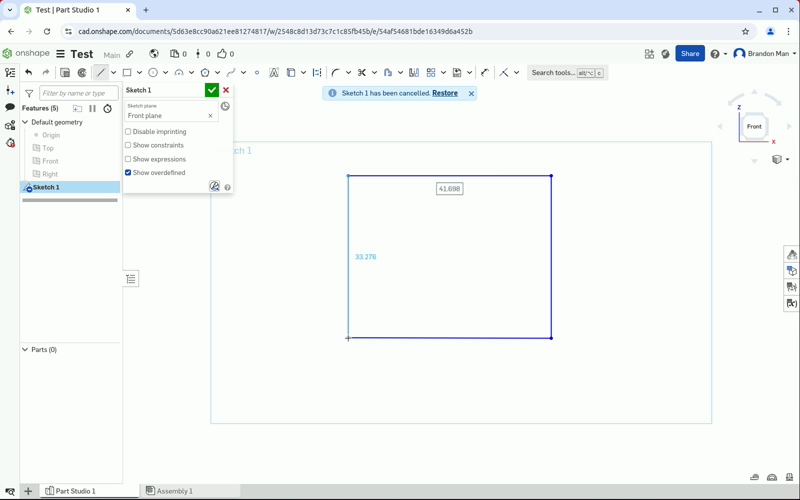
key_up(shift)
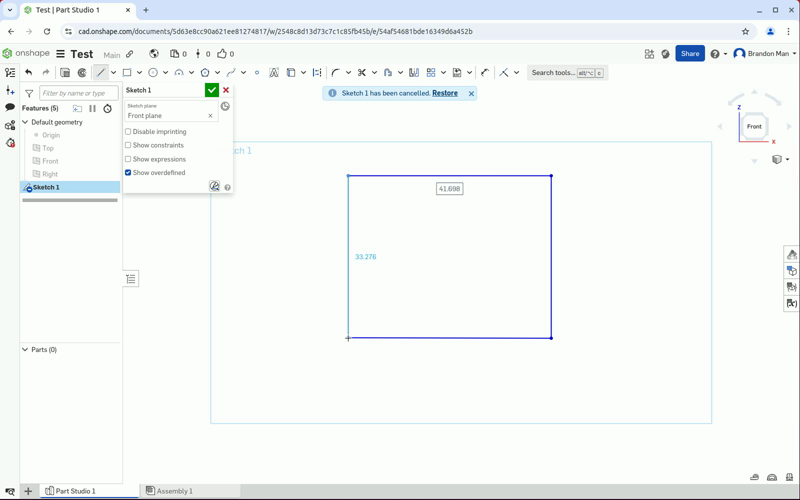
click(348, 337)
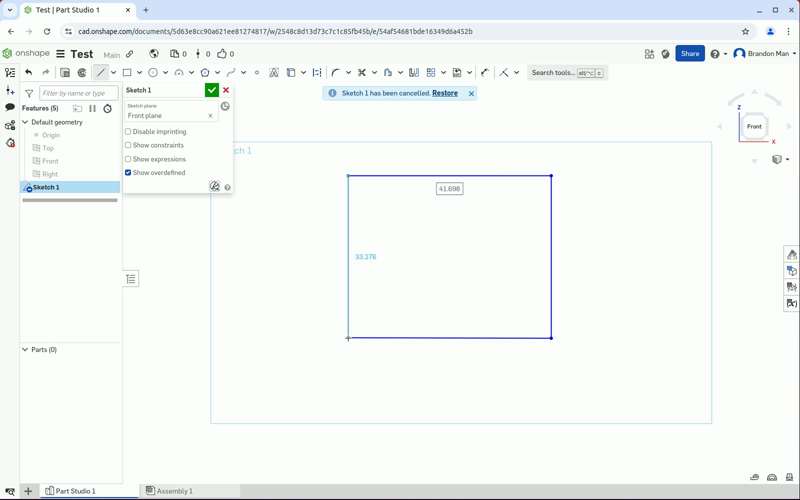
key(esc)
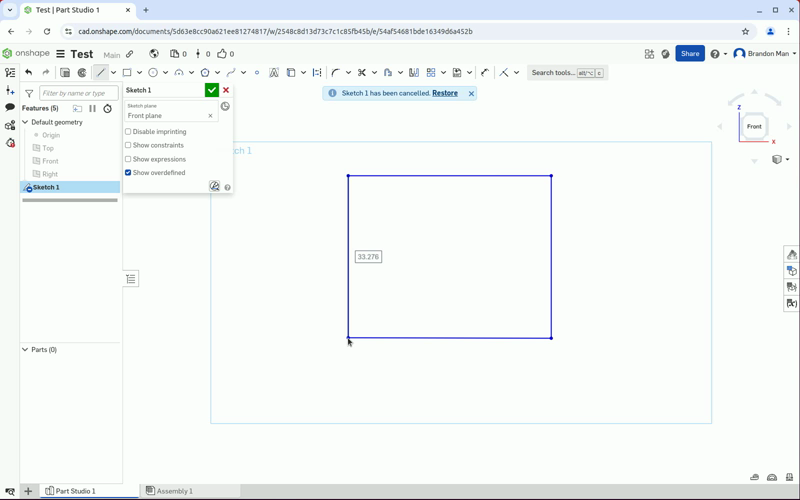
key(c)
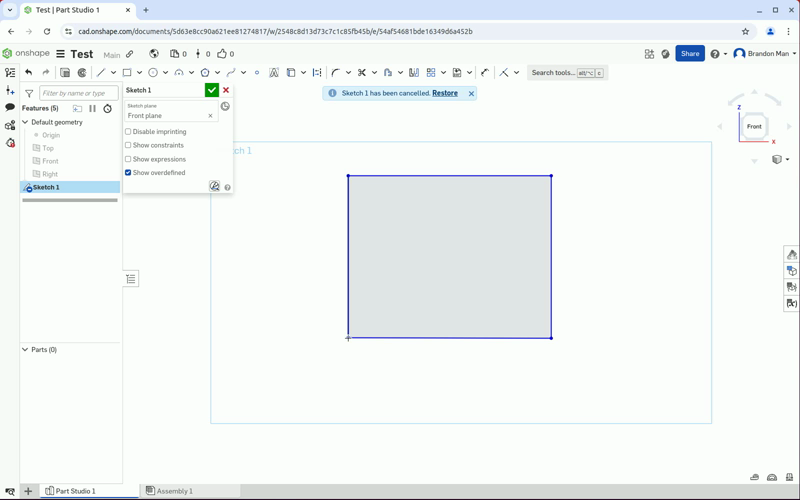
key_down(shift)
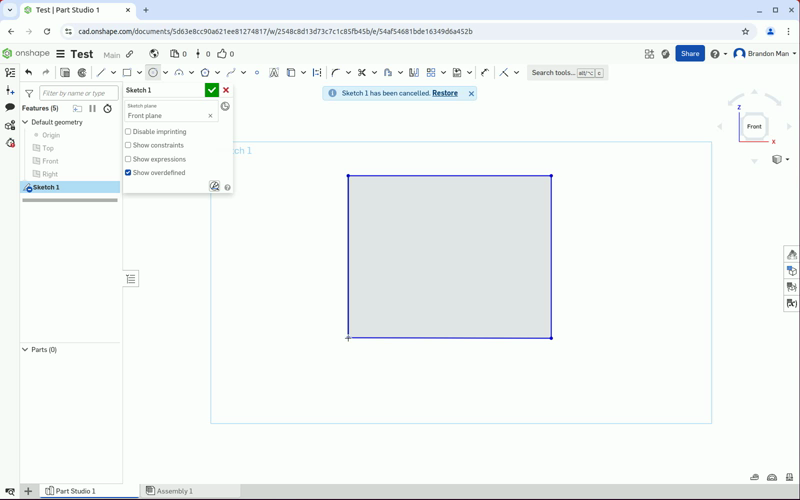
mouse_move(450, 256)
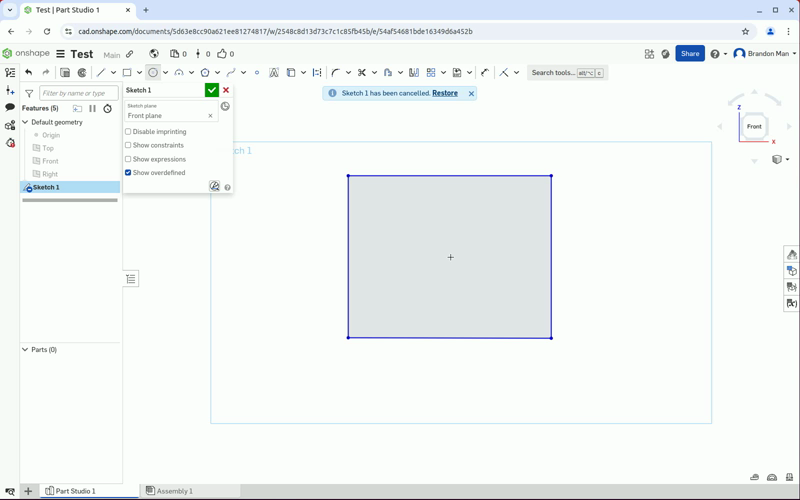
click(450, 256)
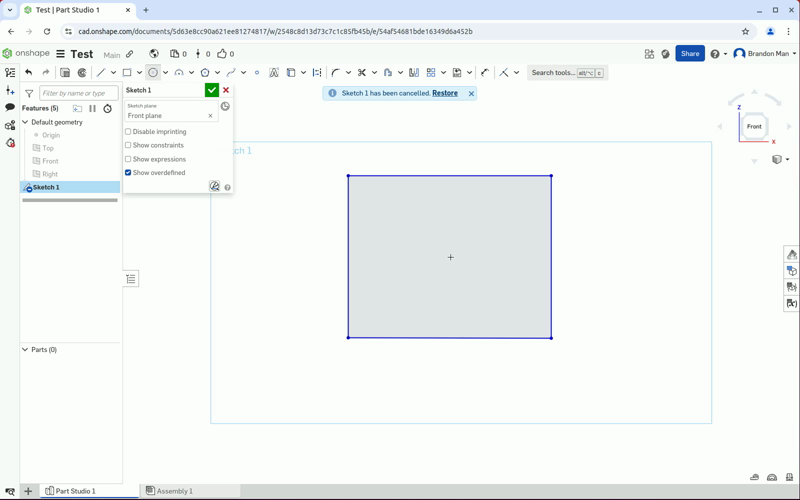
key_up(shift)
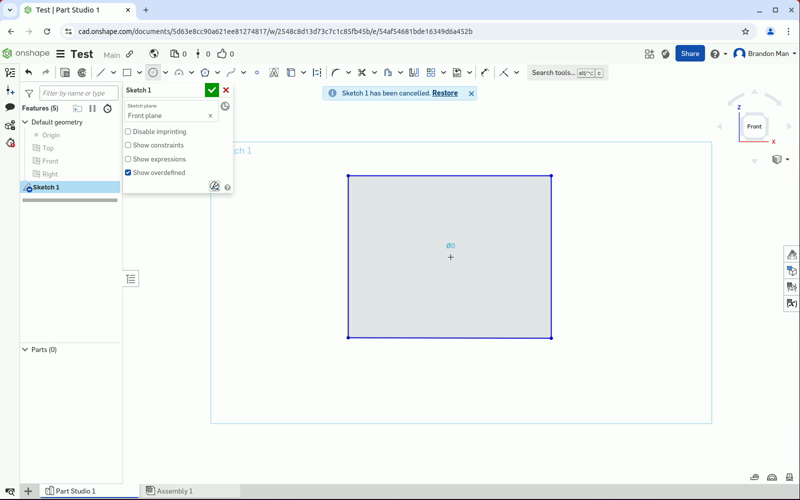
mouse_move(502, 256)
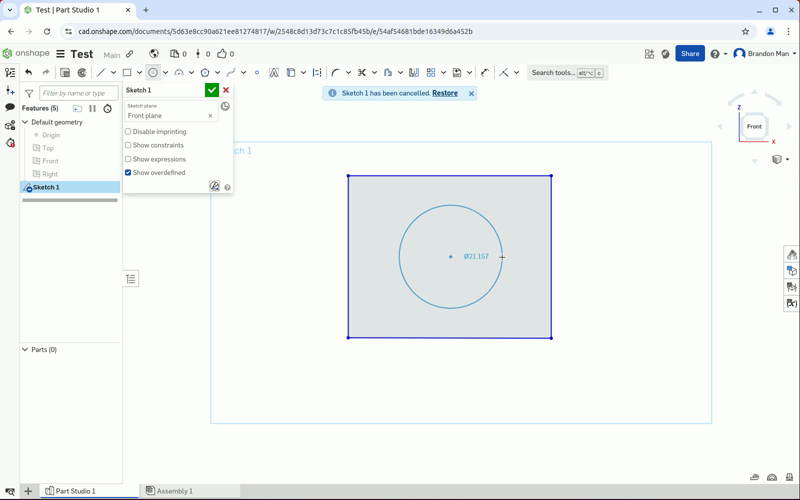
click(502, 256)
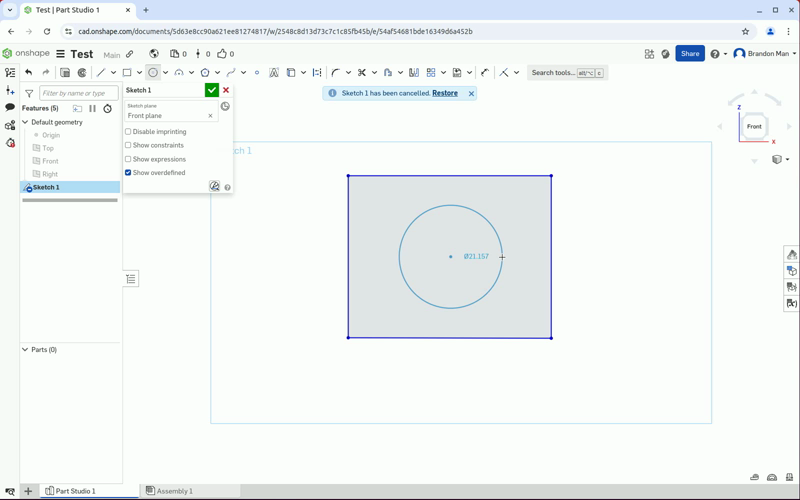
key(esc)
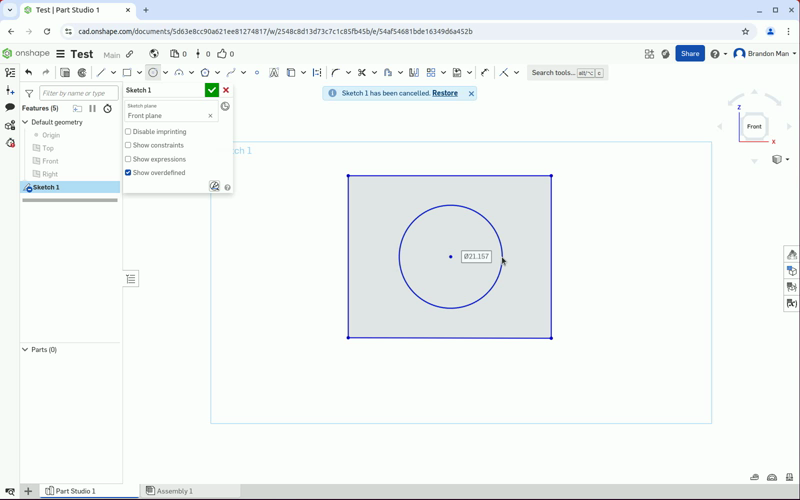
mouse_move(379, 313)
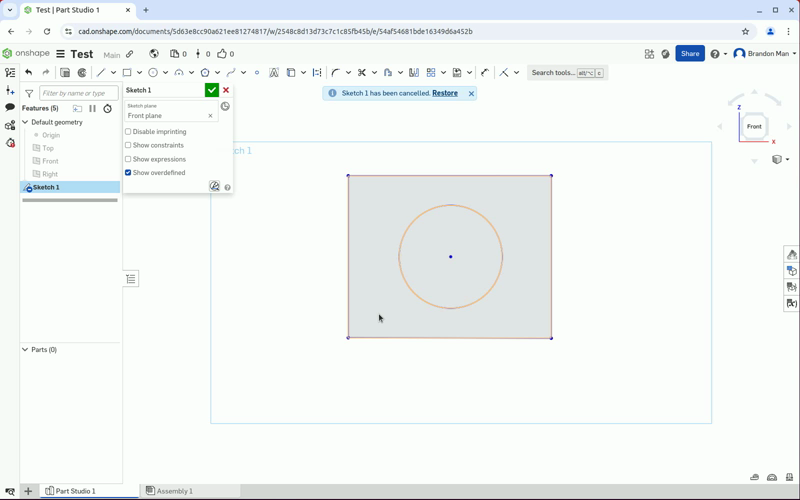
click(379, 313)
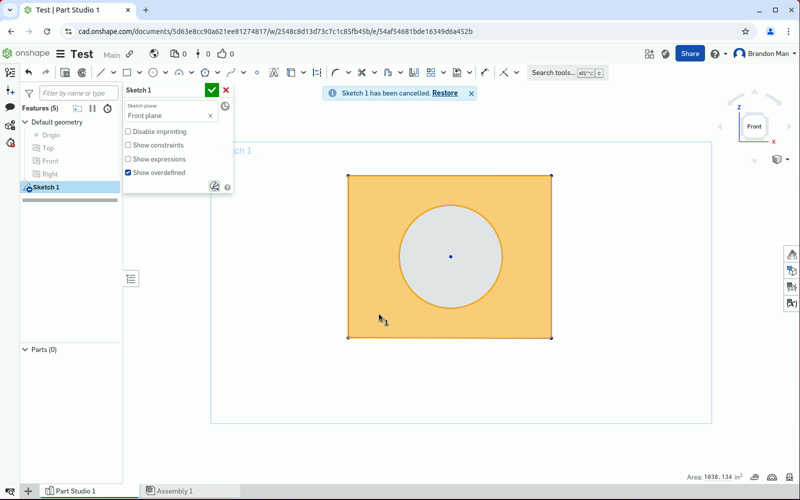
mouse_move(73, 352)
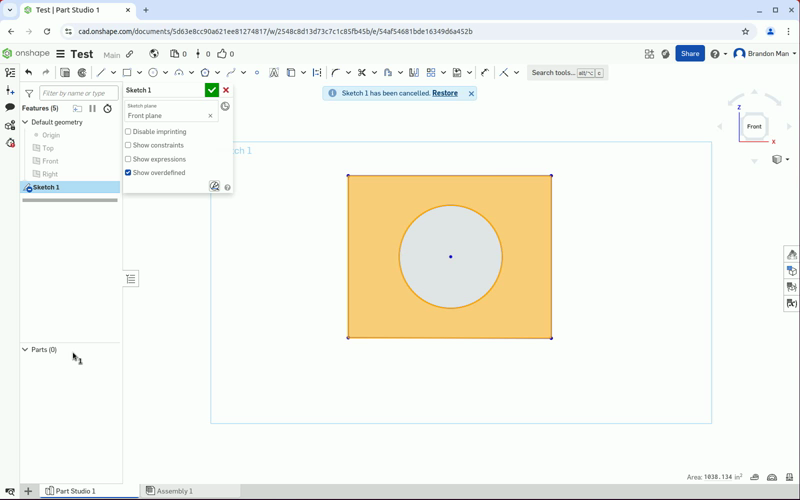
key(shift+y)
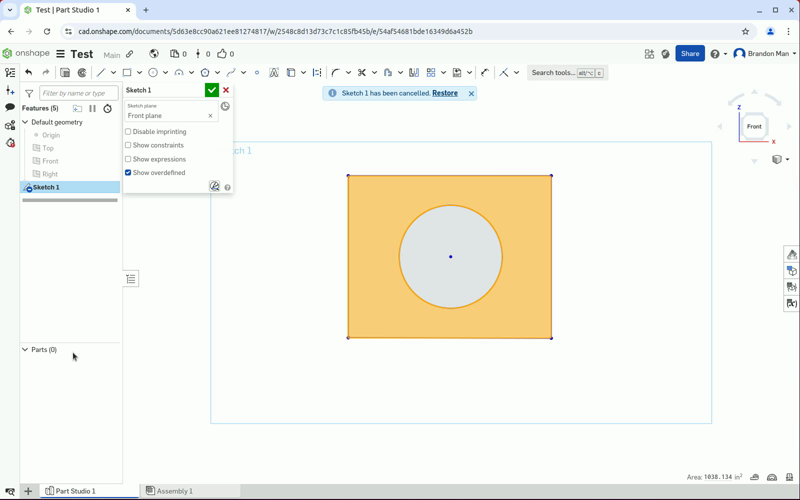
key(shift+e)
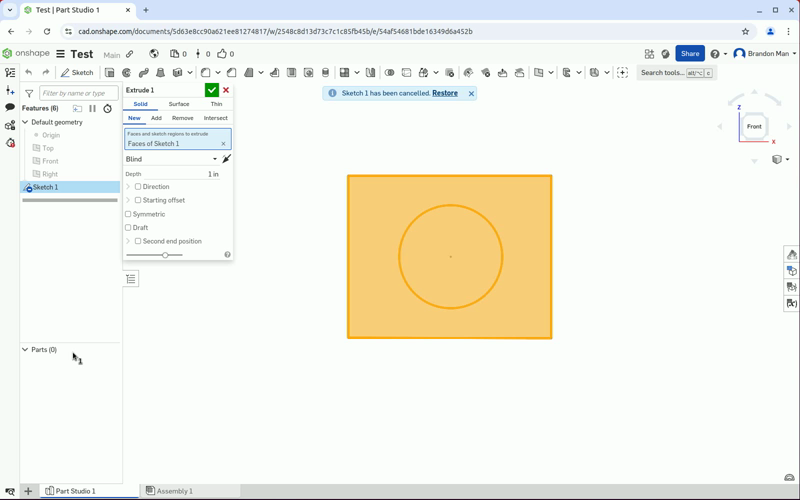
mouse_move(143, 106)
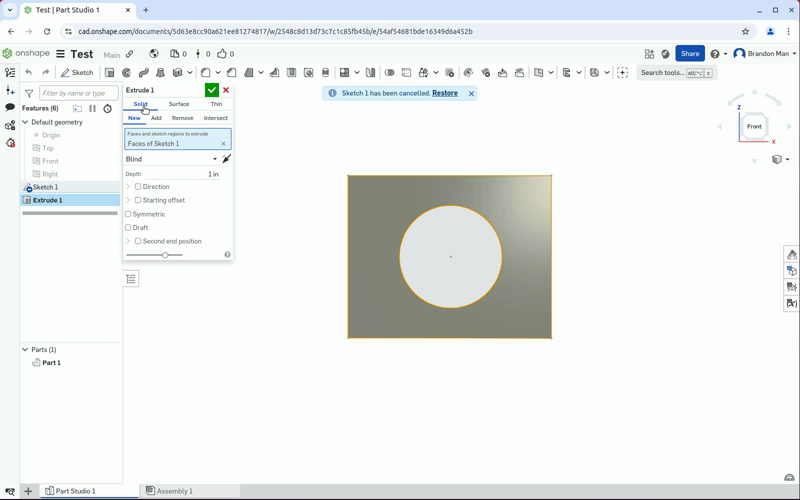
click(143, 106)
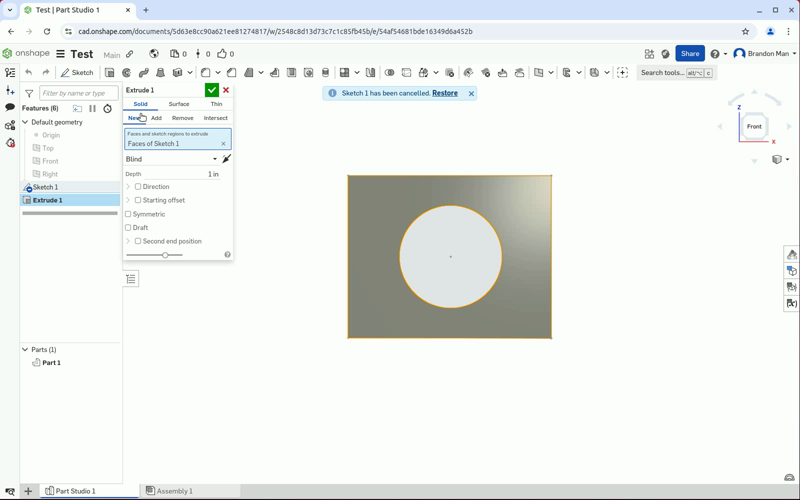
mouse_move(137, 120)
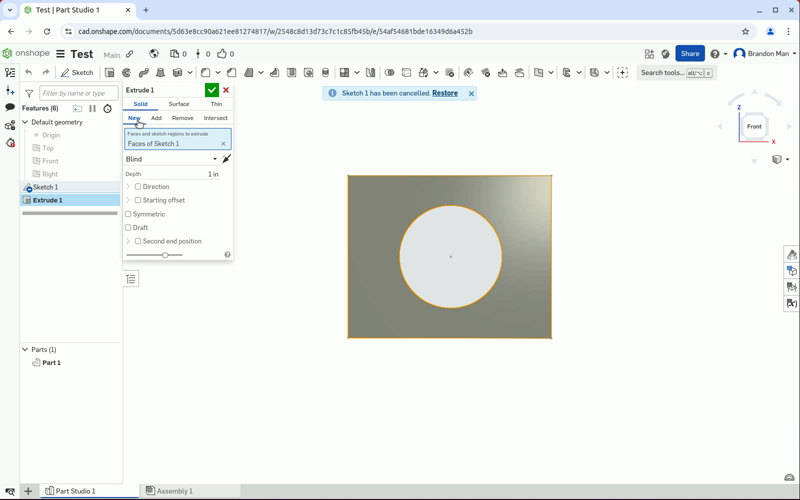
click(137, 120)
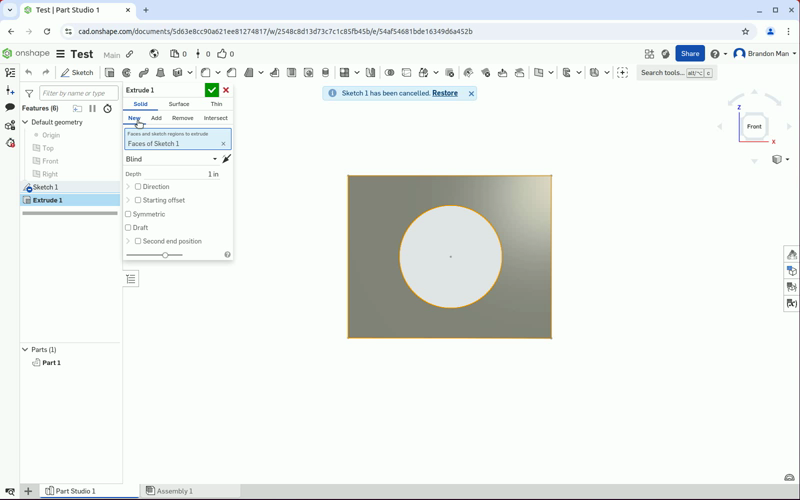
key(tab, 4)
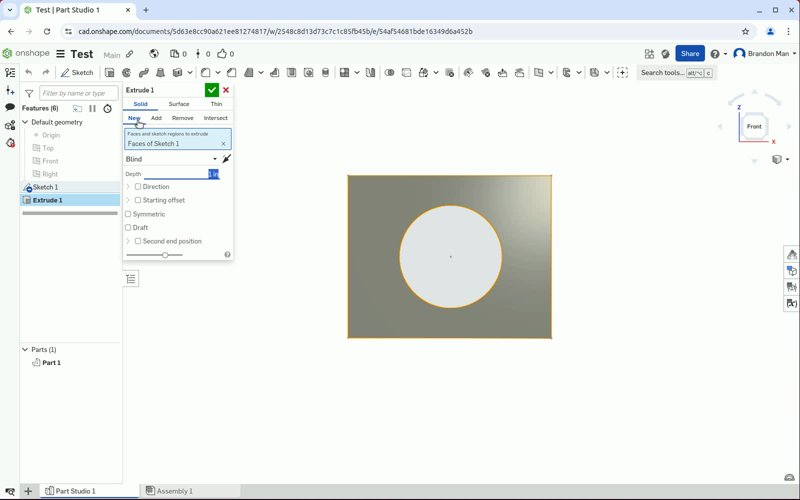
text(11.073)
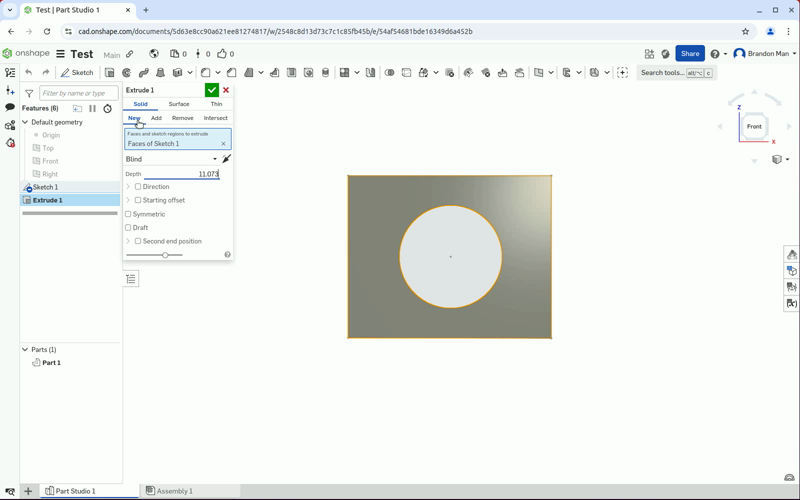
key(enter)
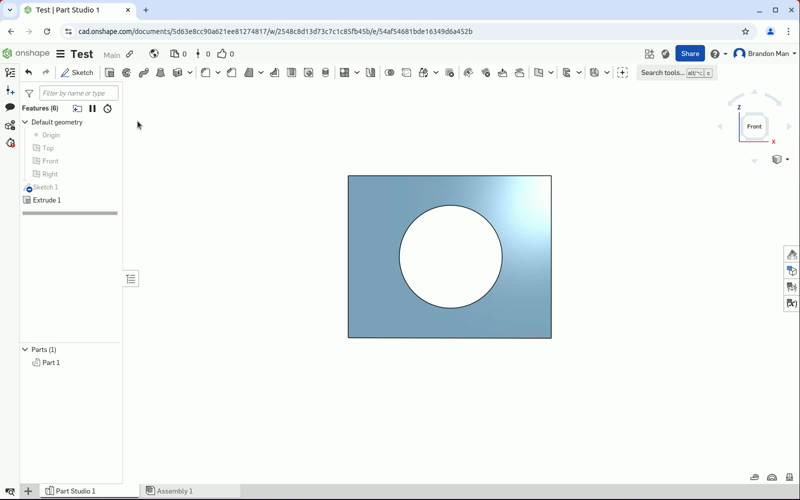
key(shift+h)
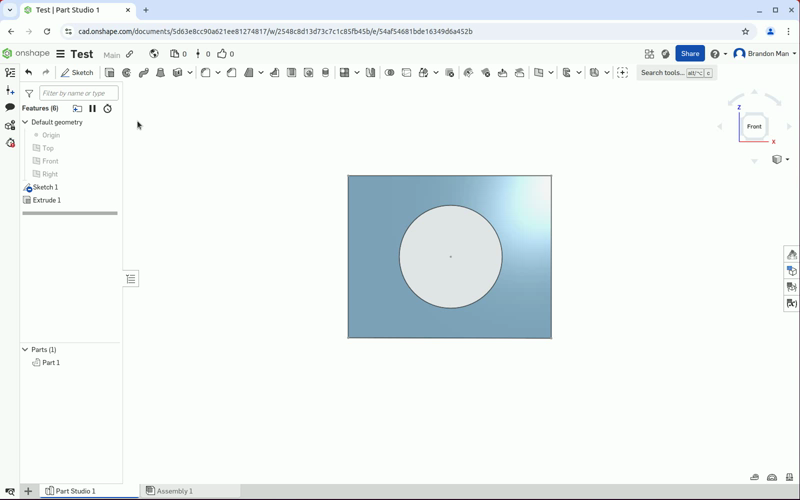
key(shift+h)
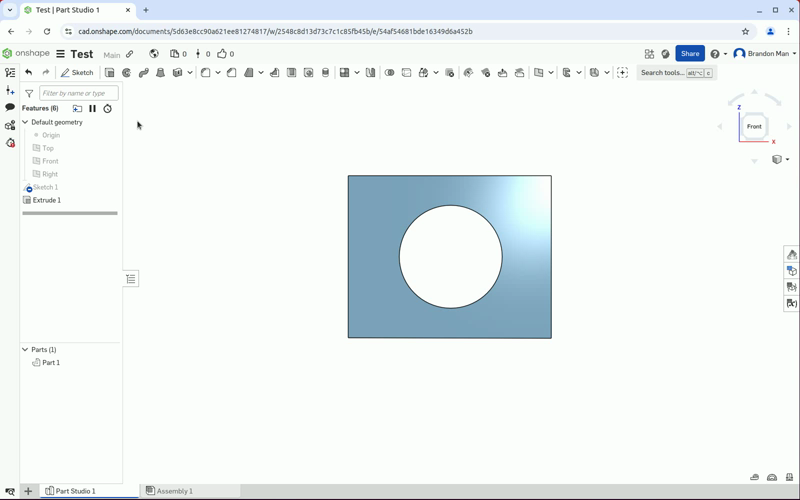
mouse_move(73, 189)
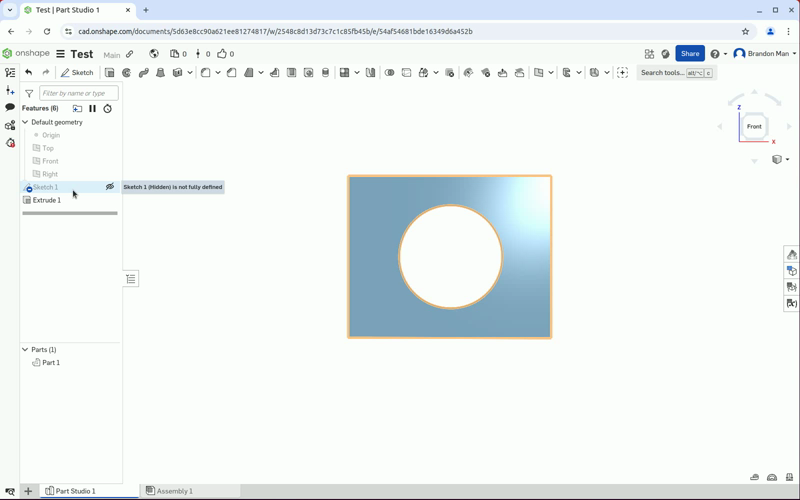
click(73, 189)
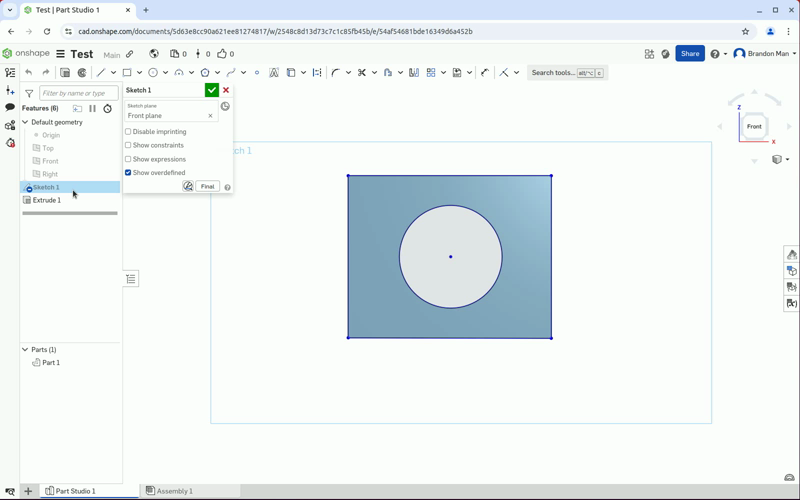
mouse_move(229, 92)
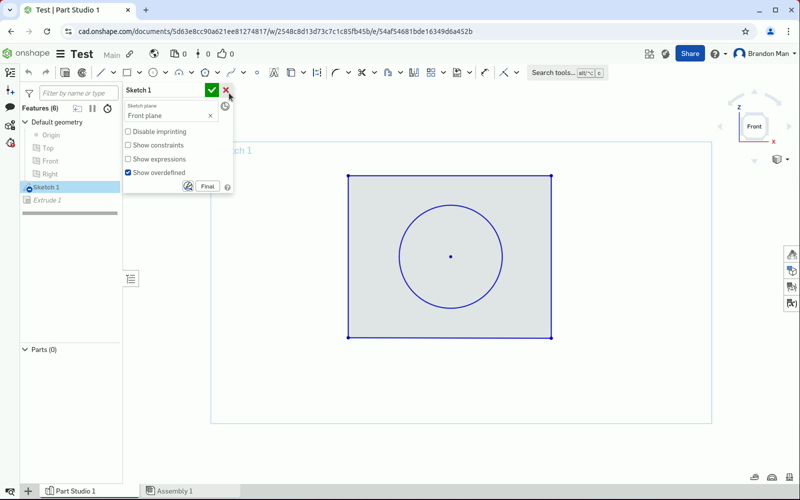
click(229, 92)
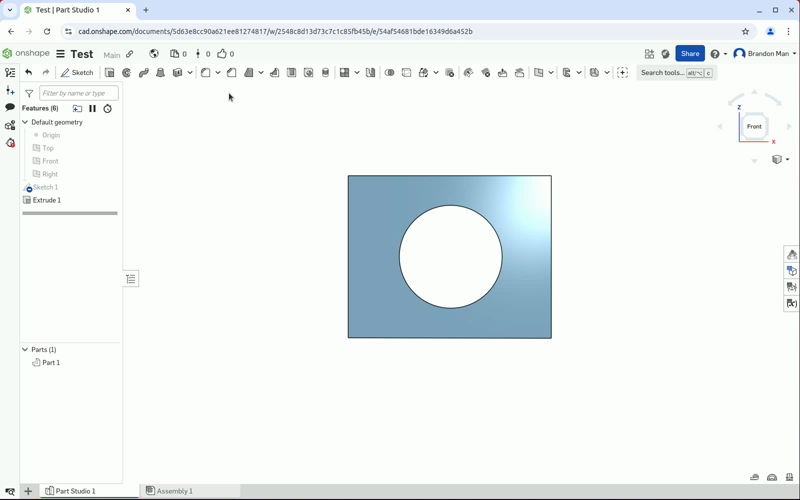
mouse_move(73, 352)
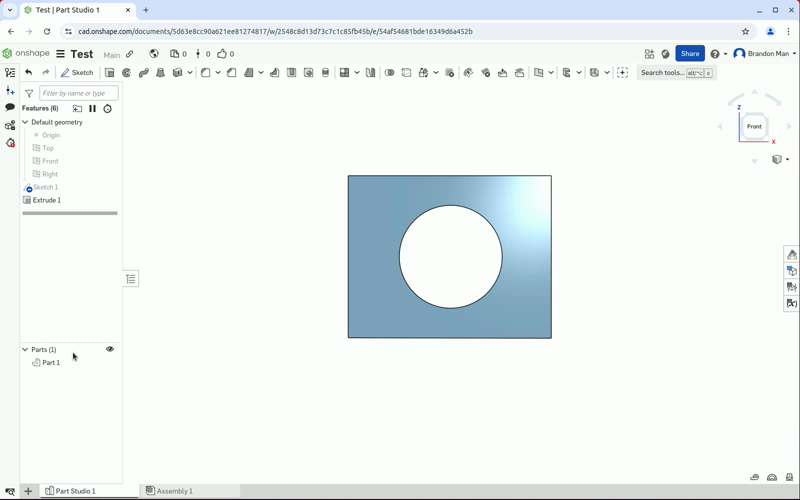
key(y)
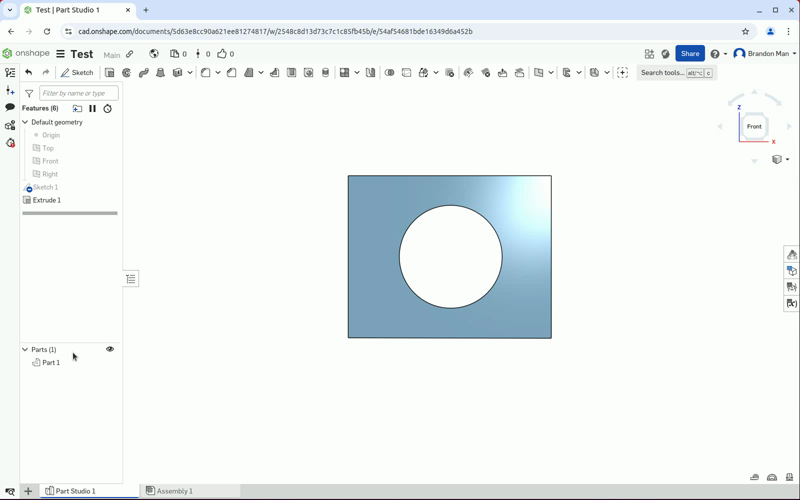
key(shift+p)
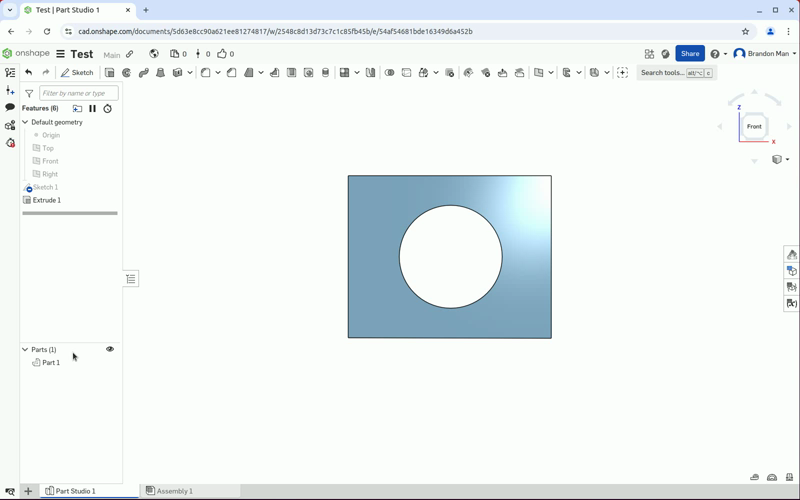
key(space)
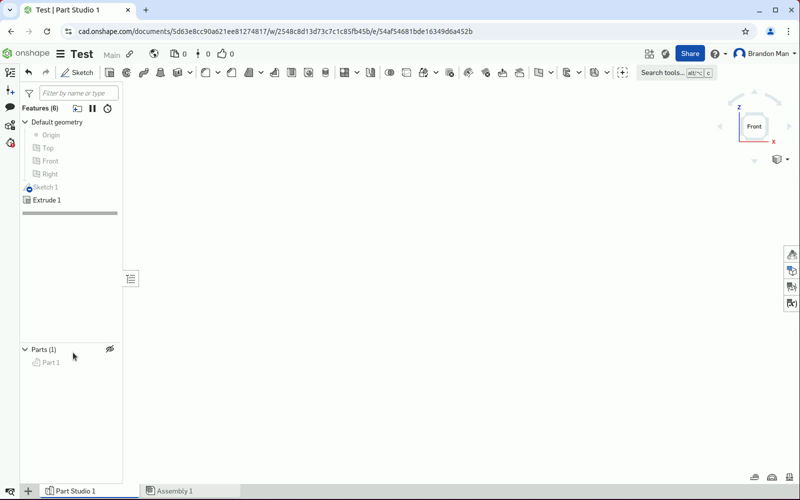
key_down(shift)
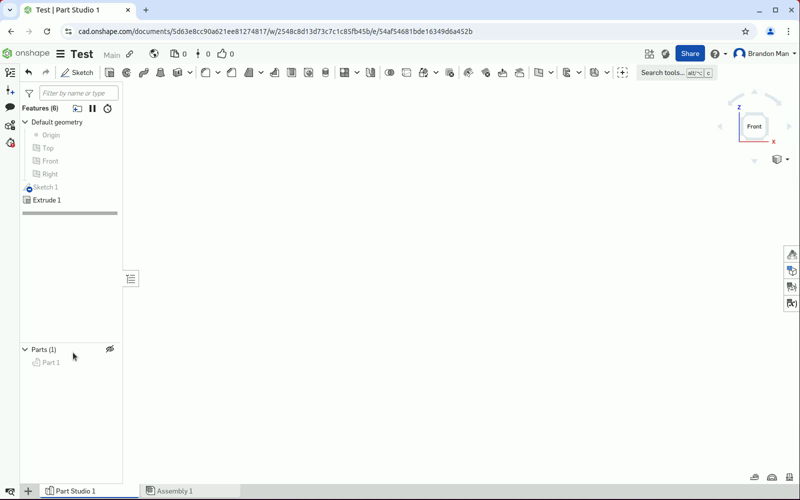
key(down)
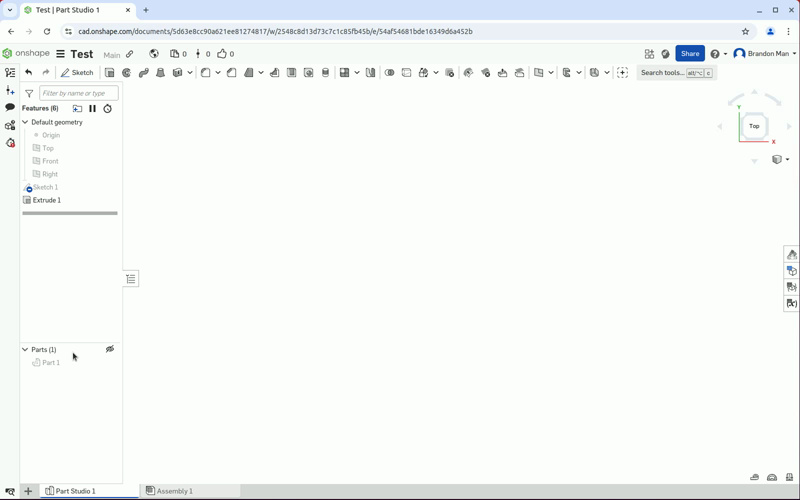
key_up(shift)
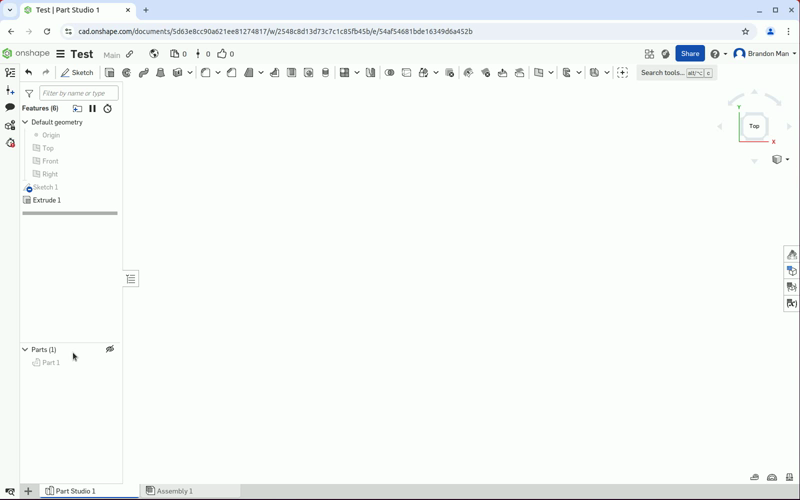
mouse_move(73, 352)
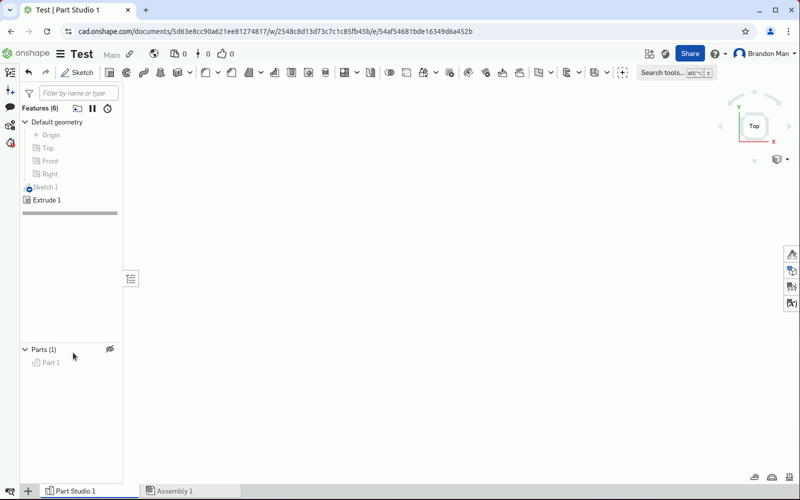
key(shift+y)
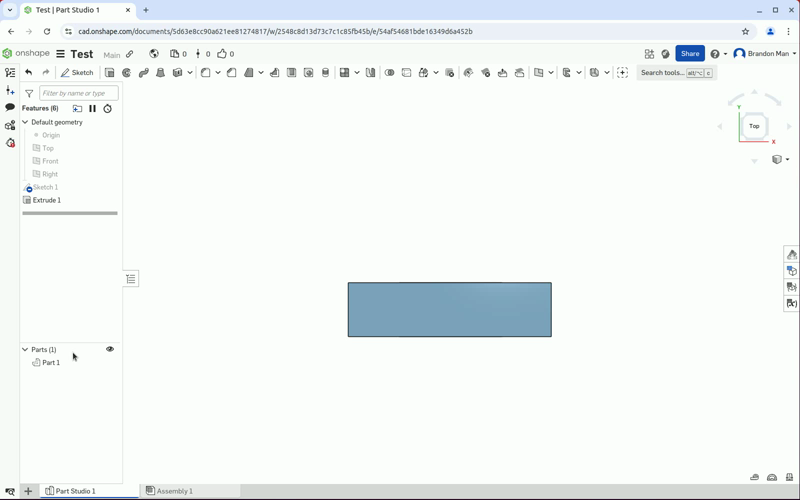
mouse_move(541, 75)
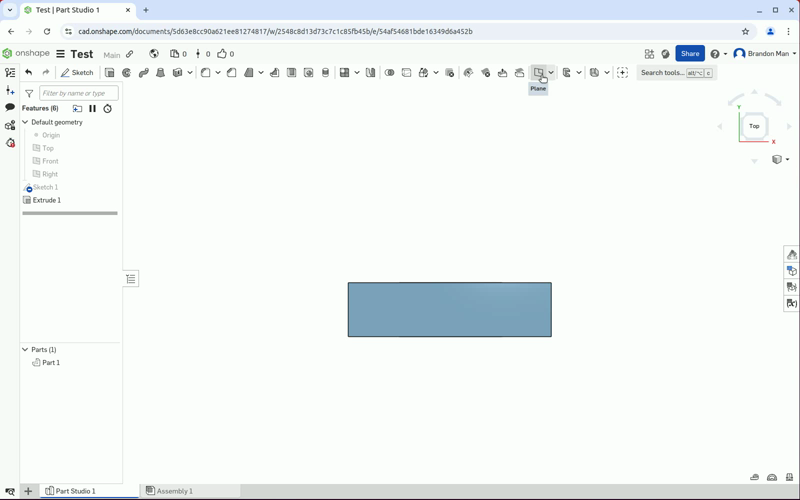
click(541, 75)
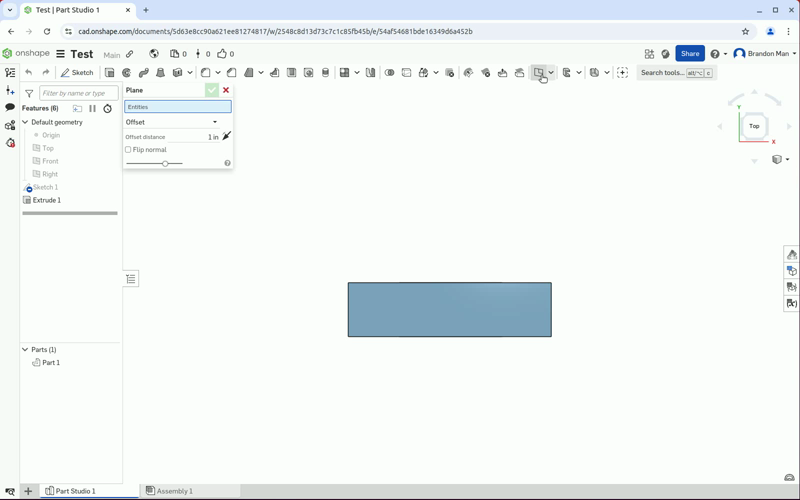
mouse_move(73, 150)
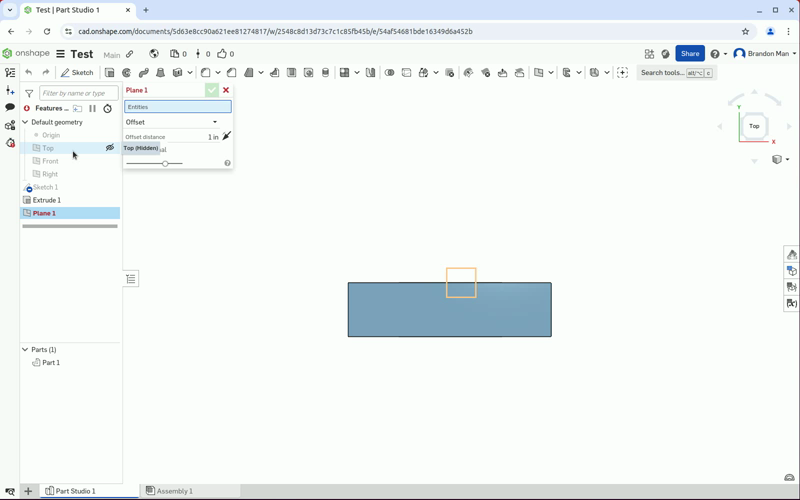
click(73, 150)
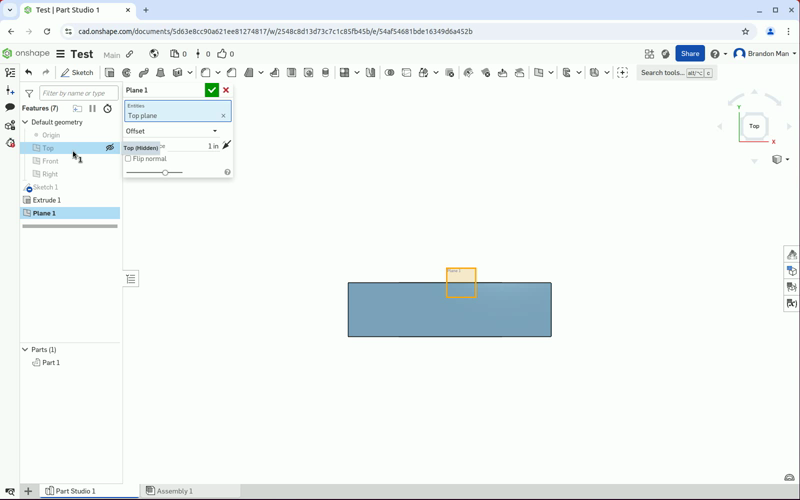
key(tab, 2)
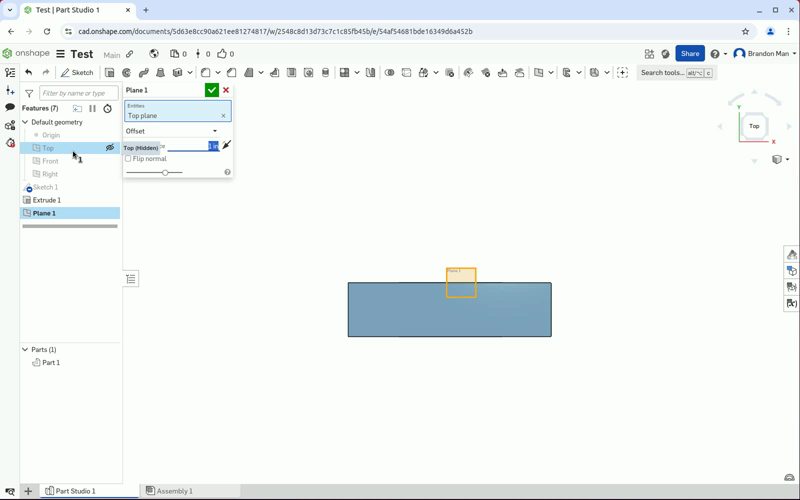
text(22.153)
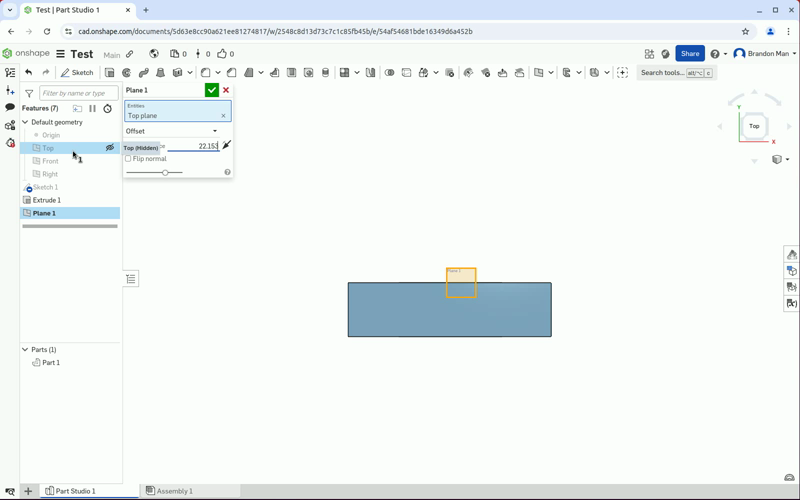
key(enter, 2)
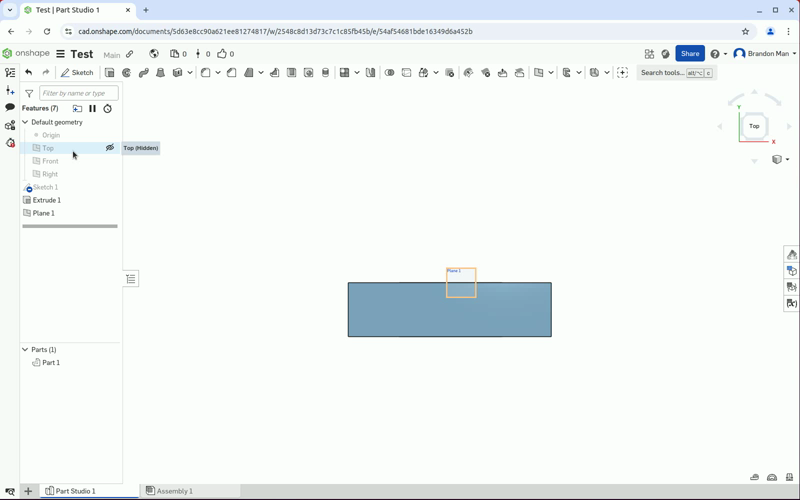
key(shift+s)
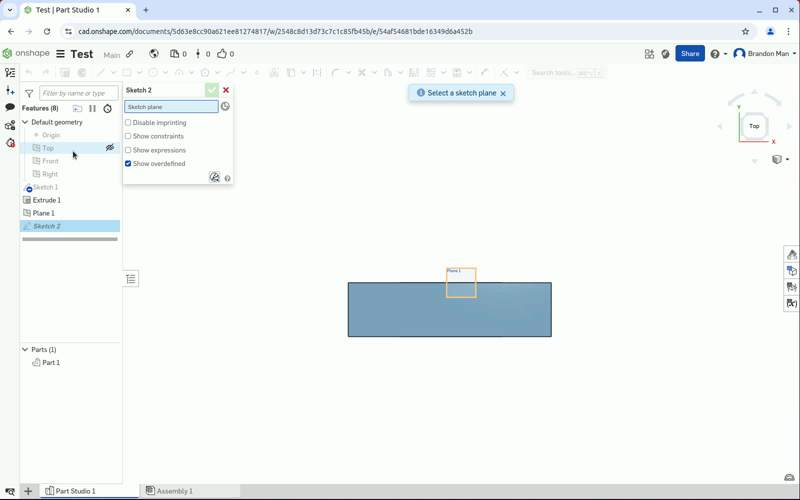
mouse_move(73, 215)
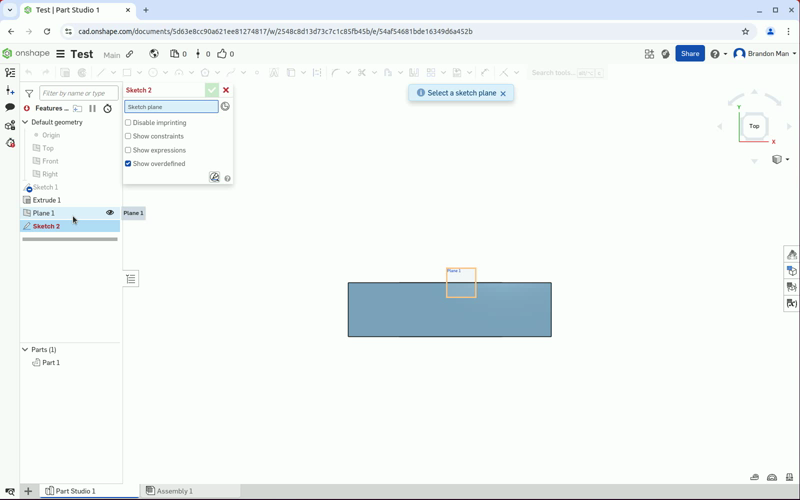
click(73, 215)
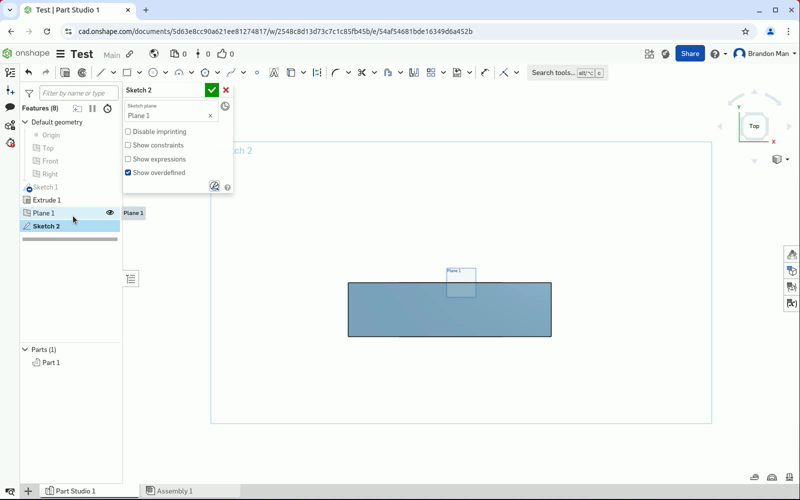
mouse_move(73, 352)
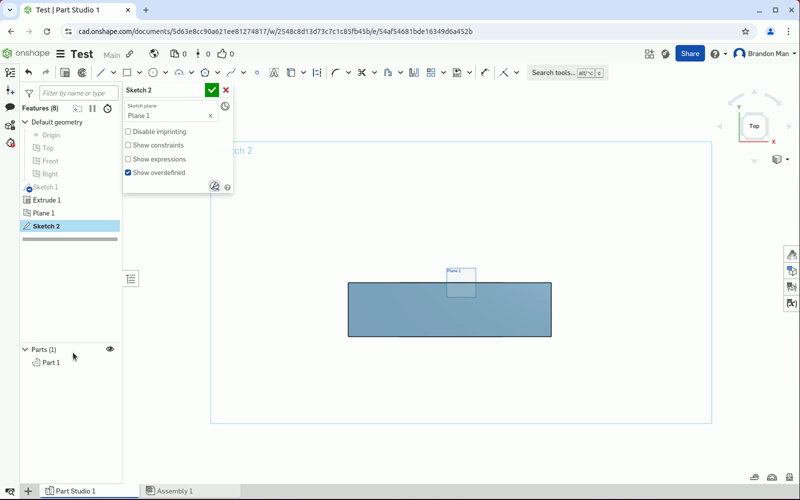
key(y)
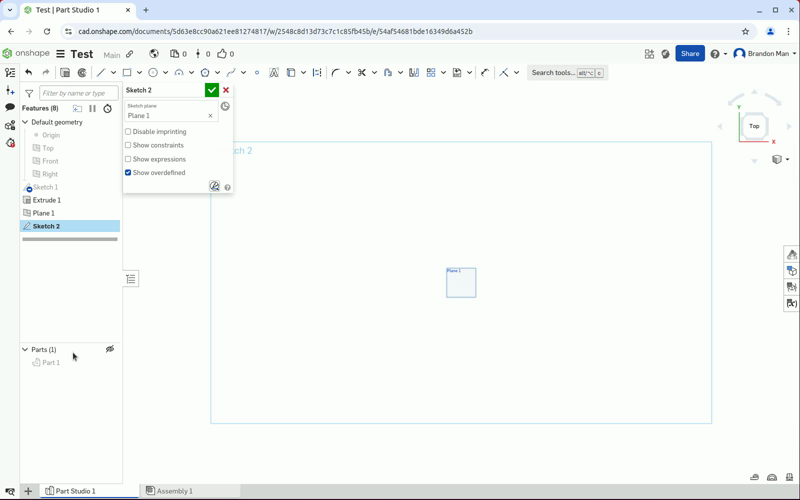
key(c)
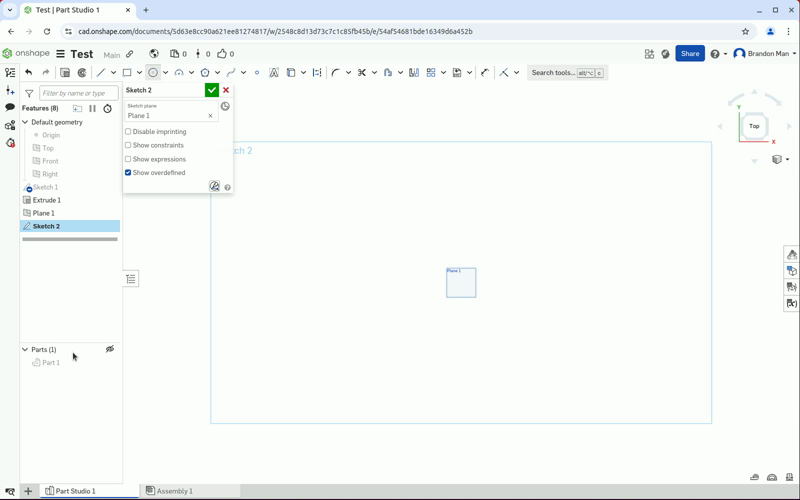
key_down(shift)
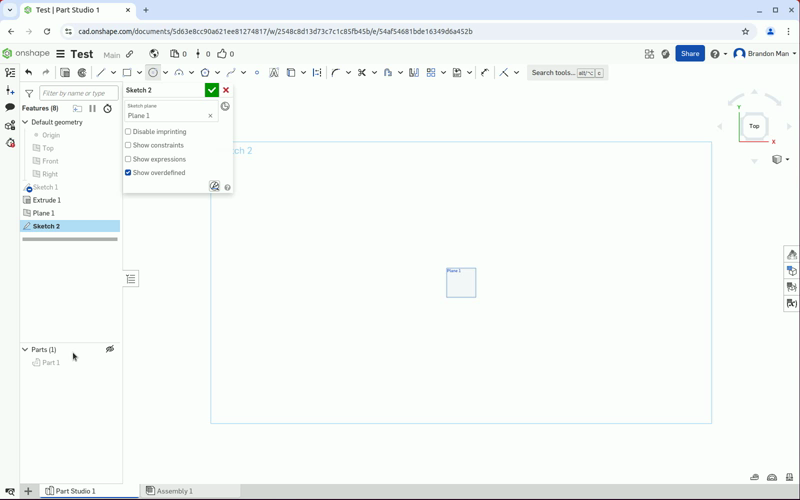
mouse_move(531, 309)
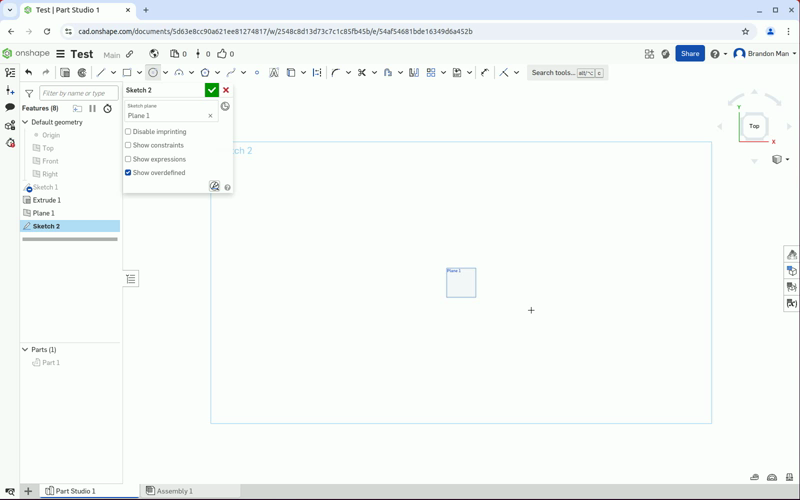
click(531, 309)
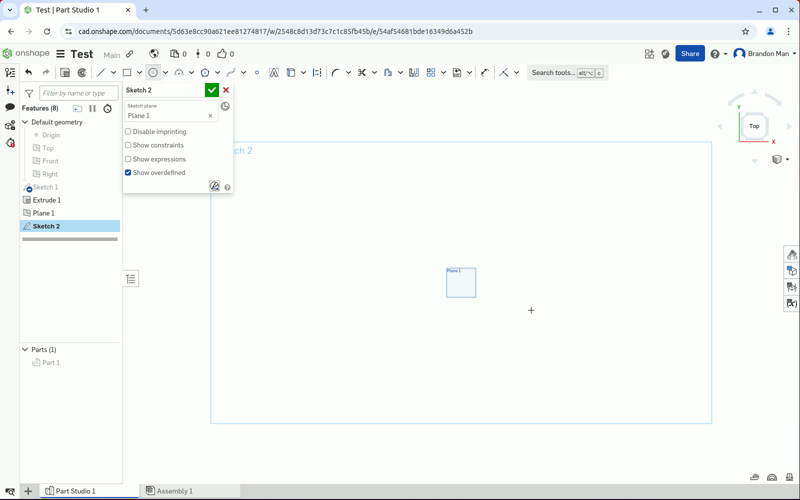
key_up(shift)
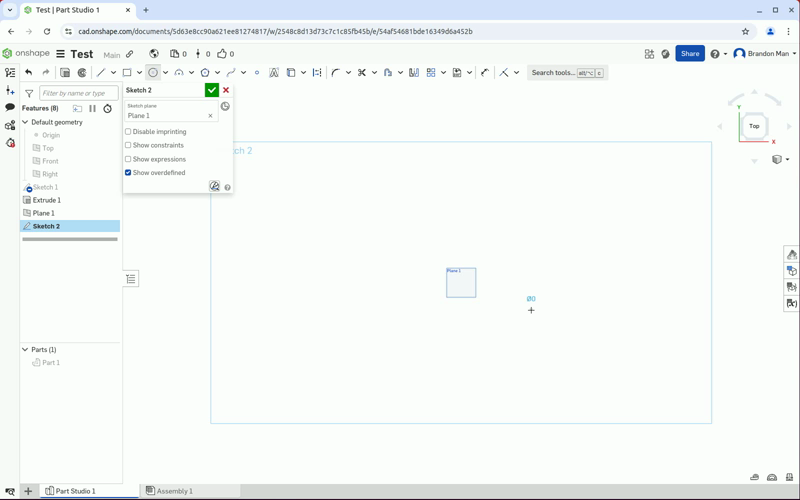
mouse_move(539, 309)
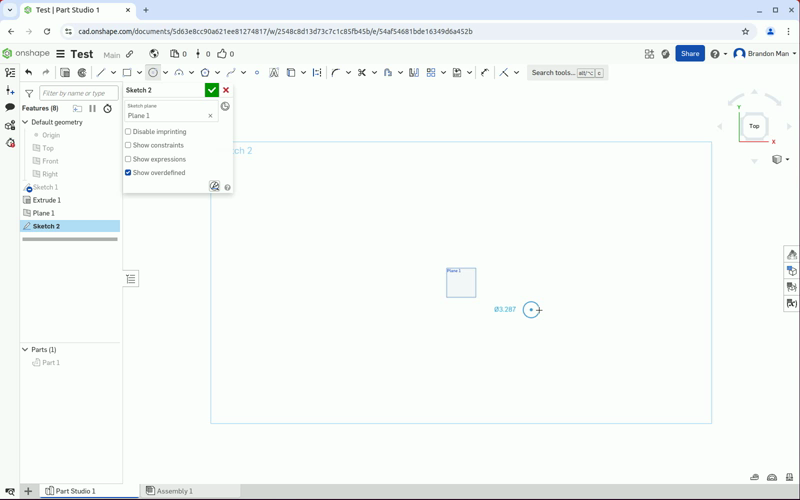
click(539, 309)
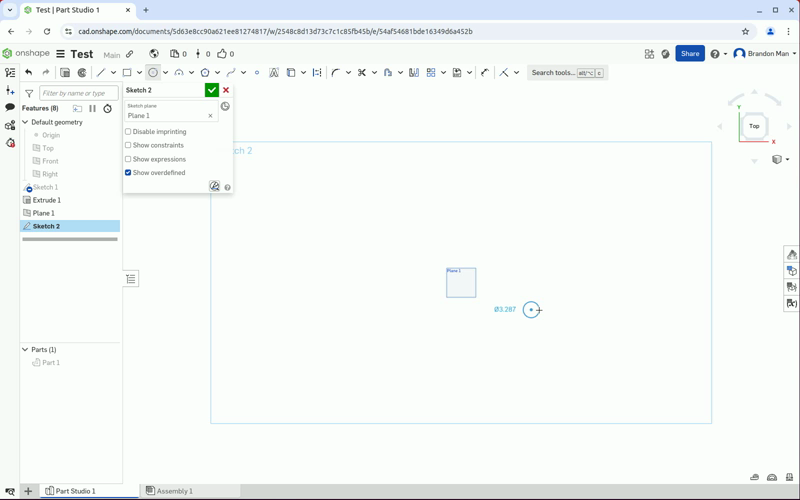
key(esc)
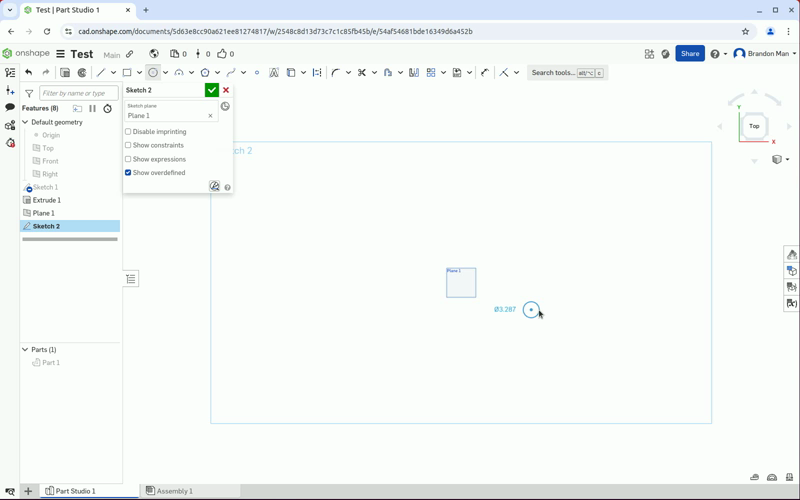
mouse_move(527, 317)
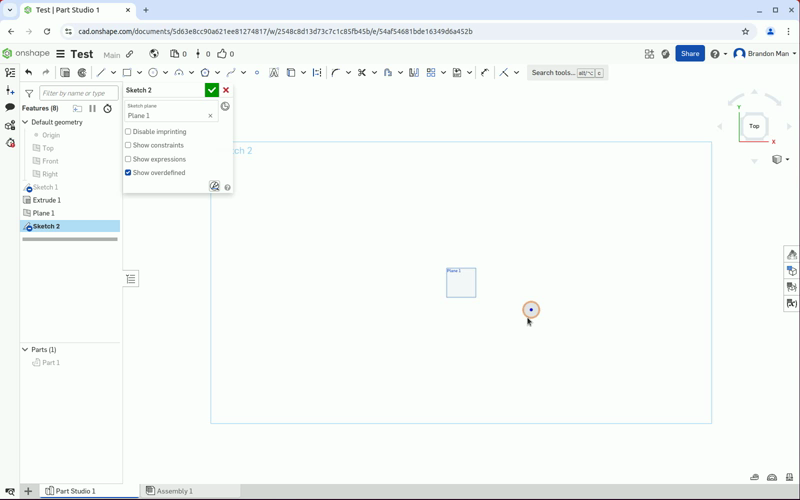
scroll(6)
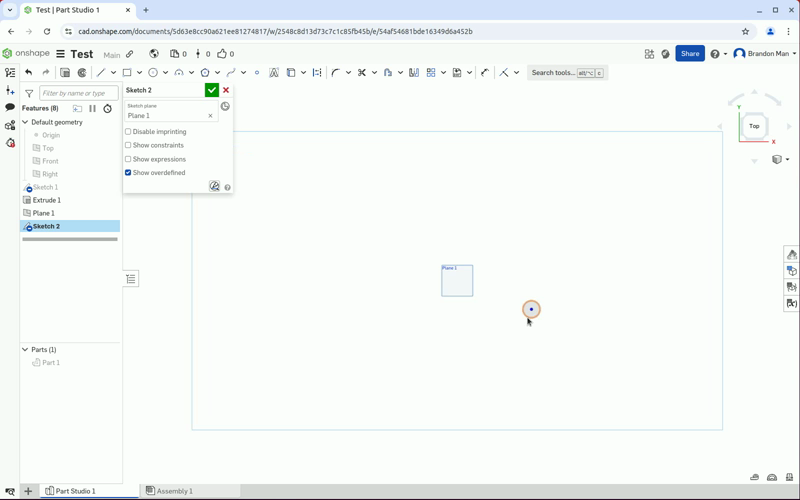
scroll(6)
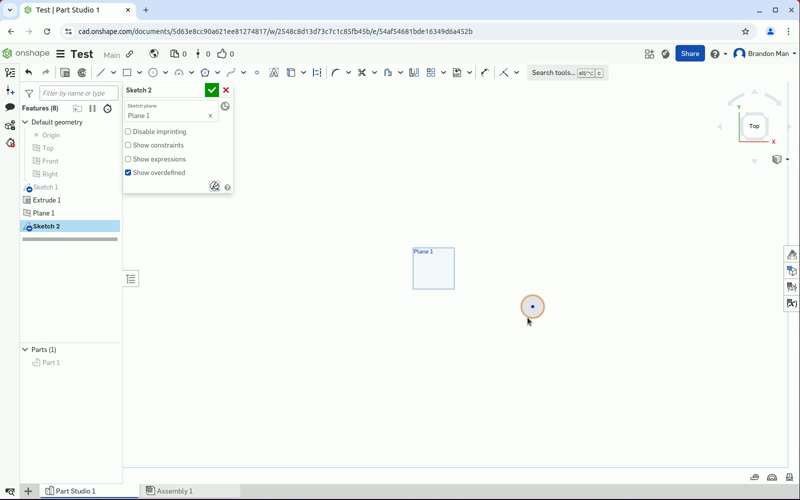
scroll(6)
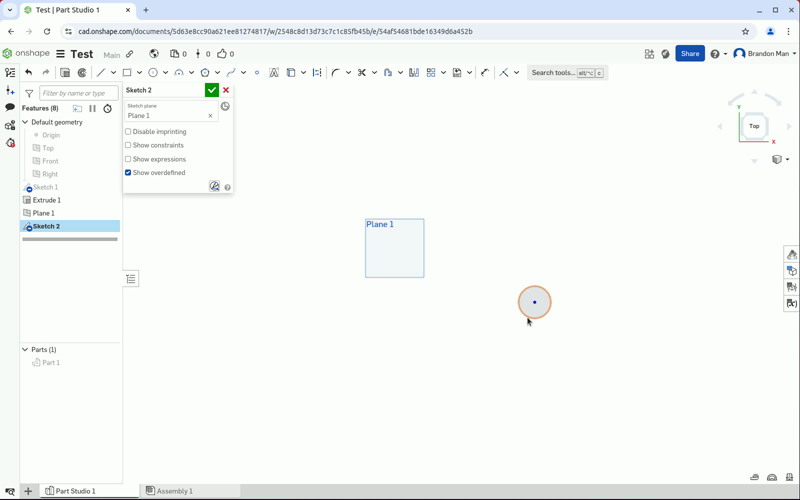
scroll(6)
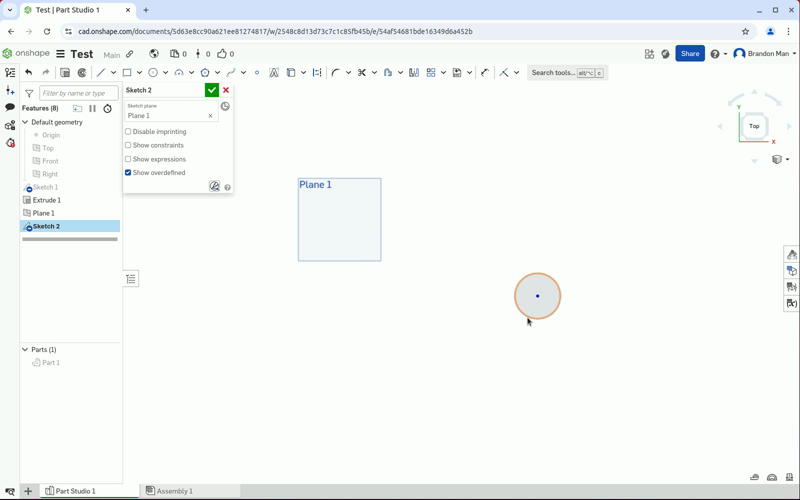
scroll(6)
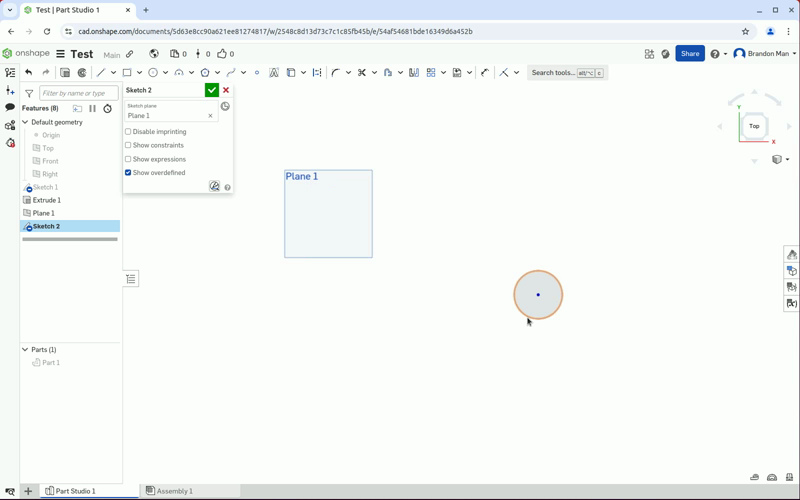
scroll(6)
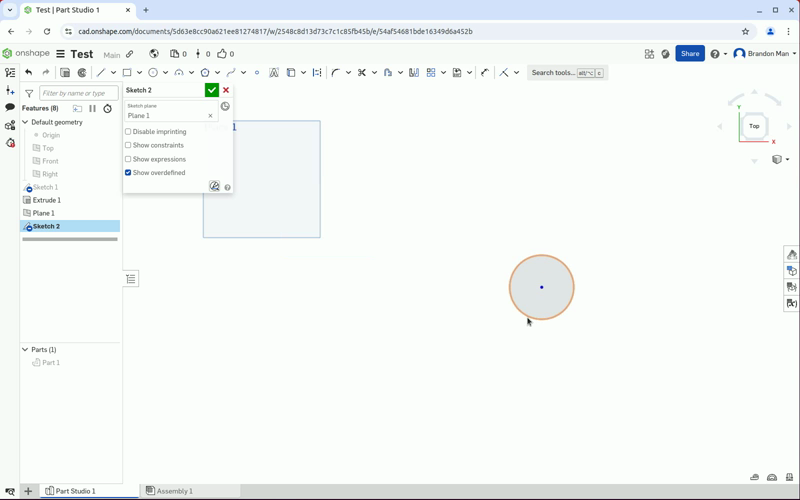
scroll(6)
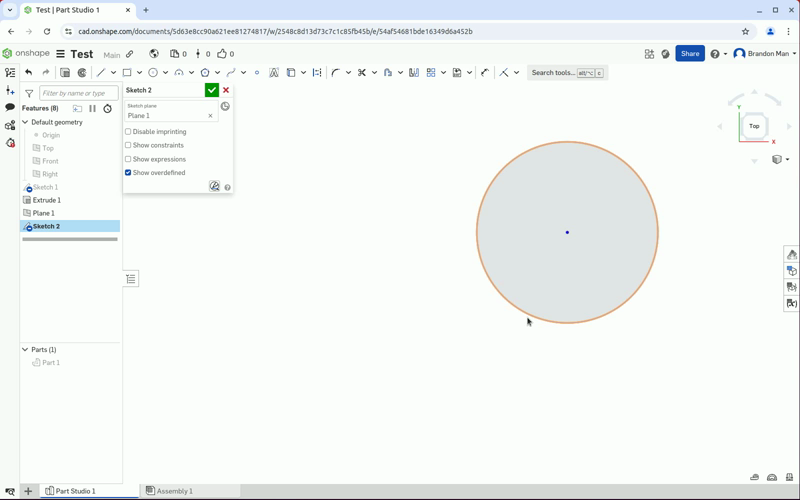
click(527, 317)
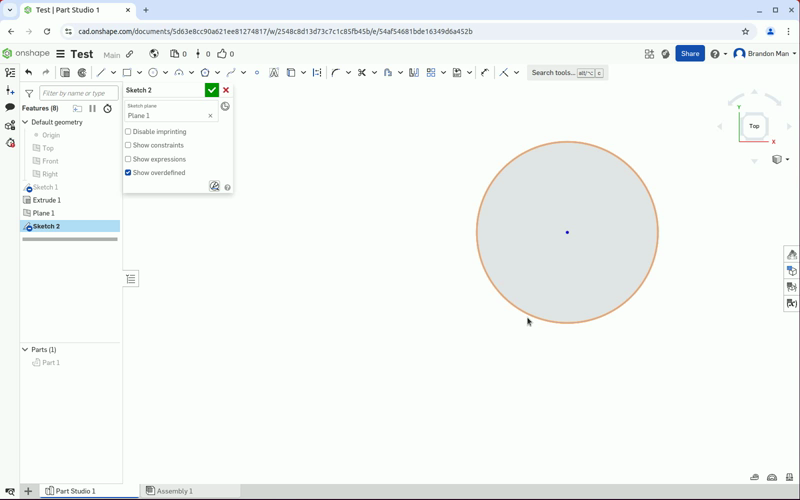
scroll(-6)
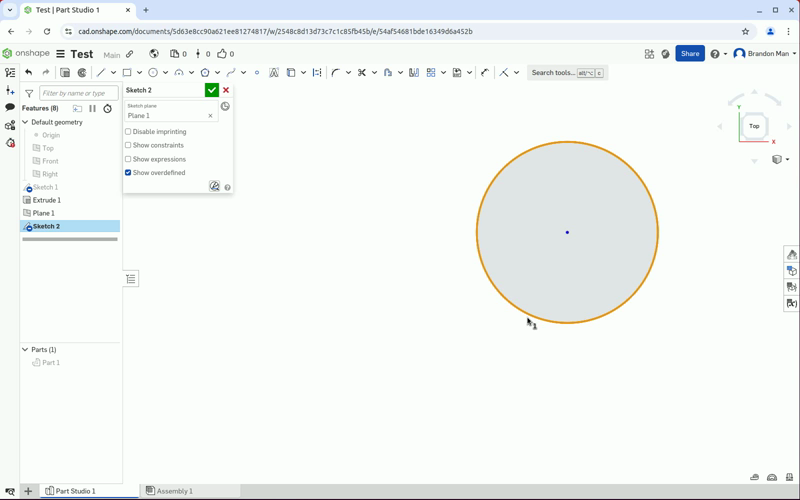
scroll(-6)
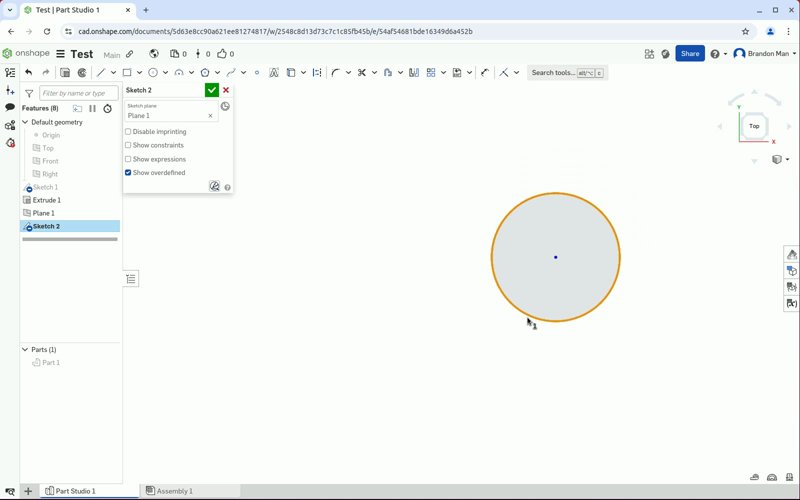
scroll(-6)
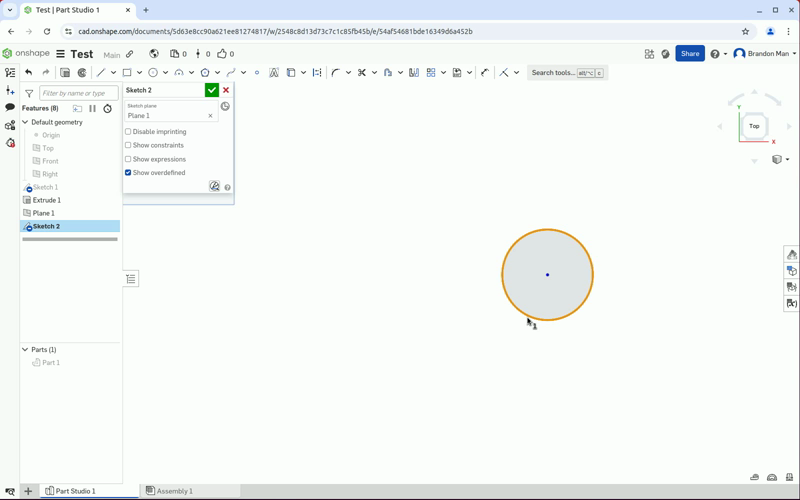
scroll(-6)
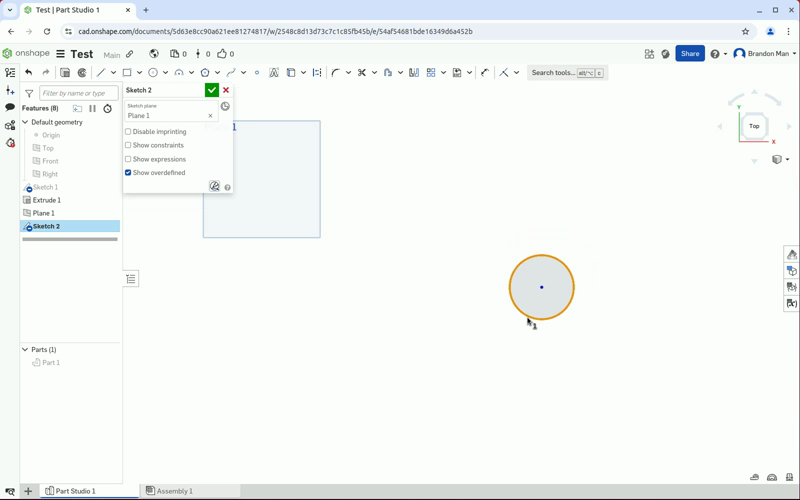
scroll(-6)
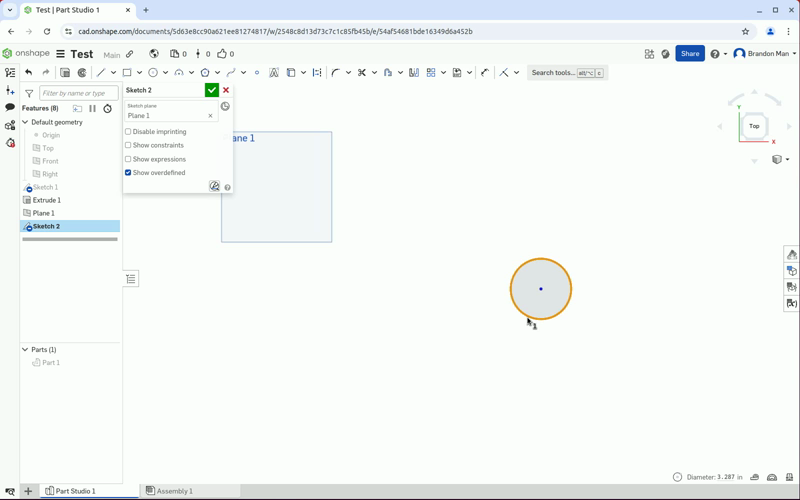
scroll(-6)
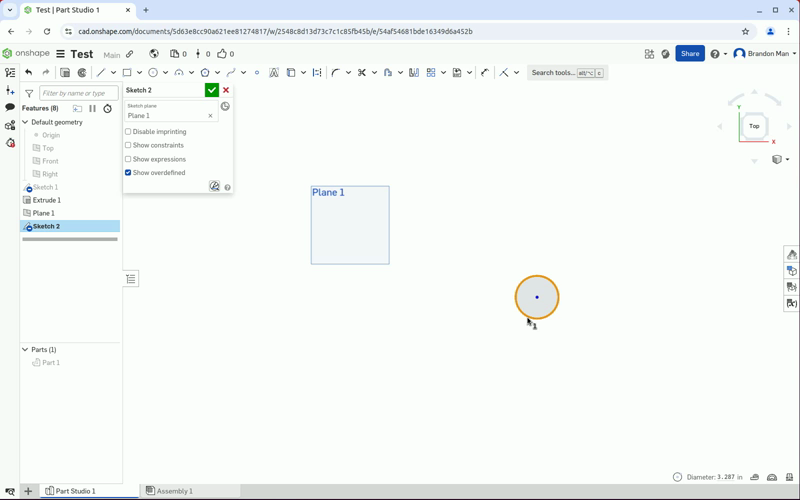
scroll(-6)
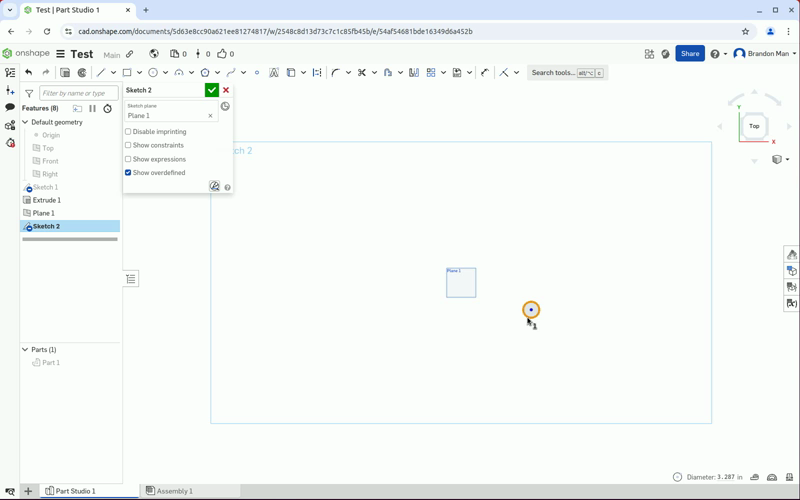
mouse_move(73, 352)
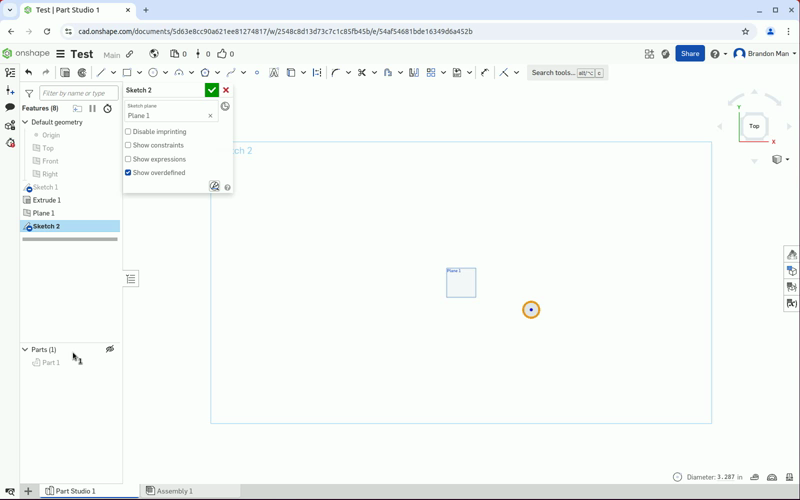
key(shift+y)
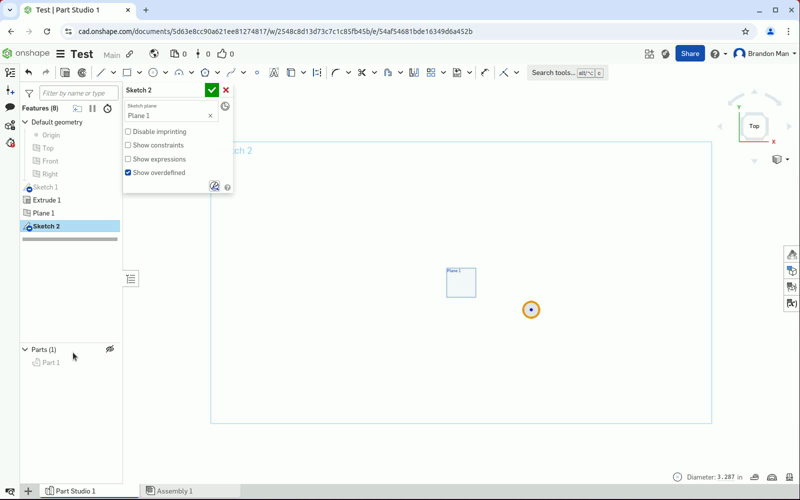
key(shift+e)
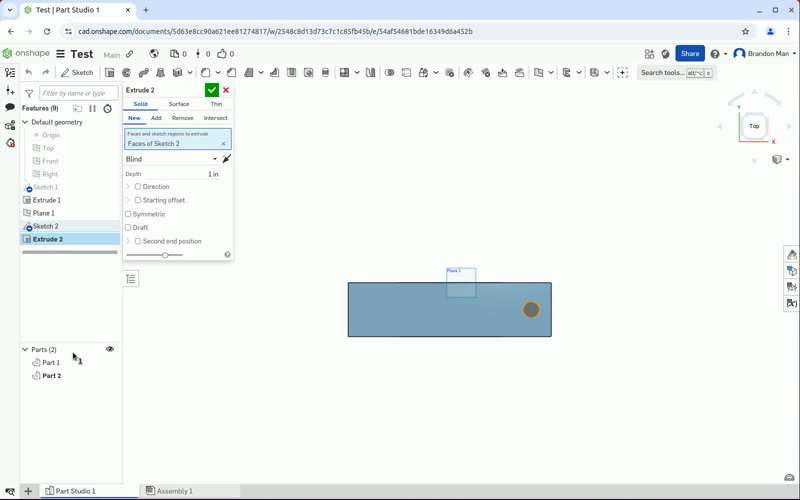
mouse_move(143, 106)
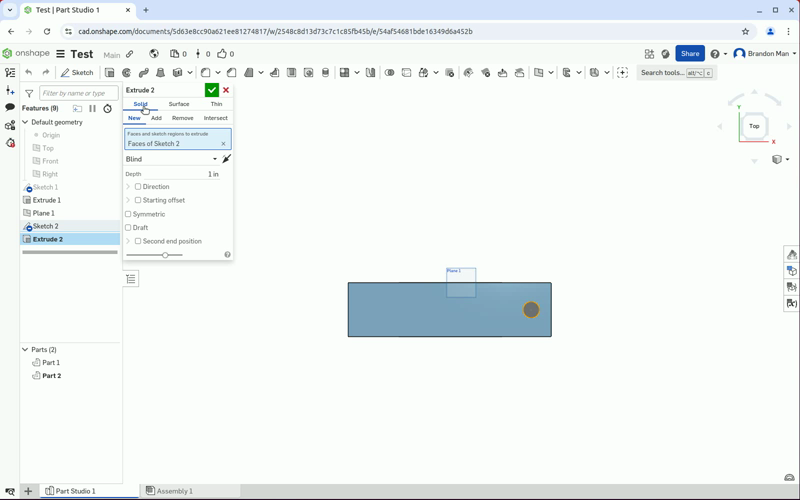
click(143, 106)
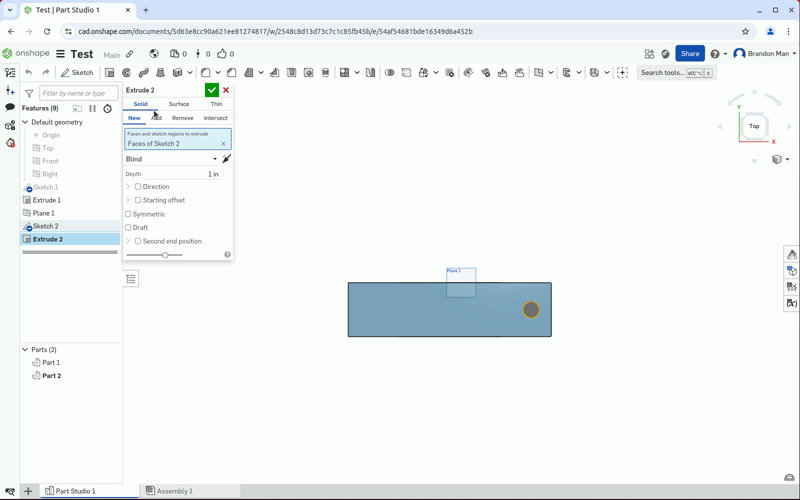
mouse_move(186, 120)
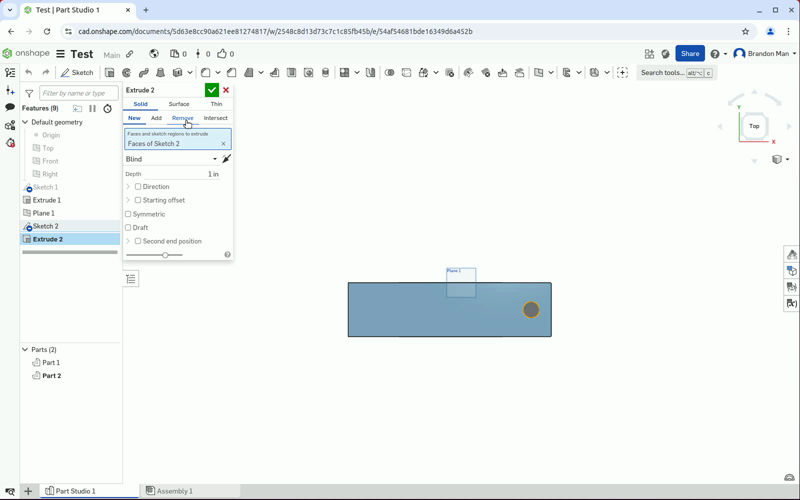
click(186, 120)
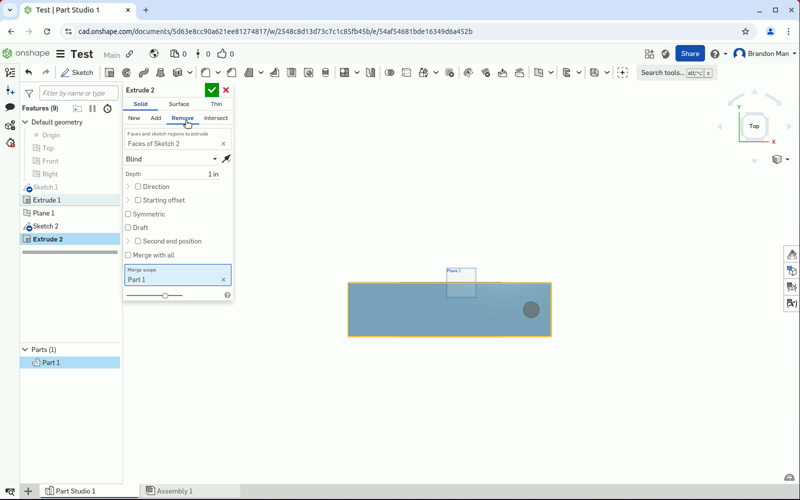
key(tab, 4)
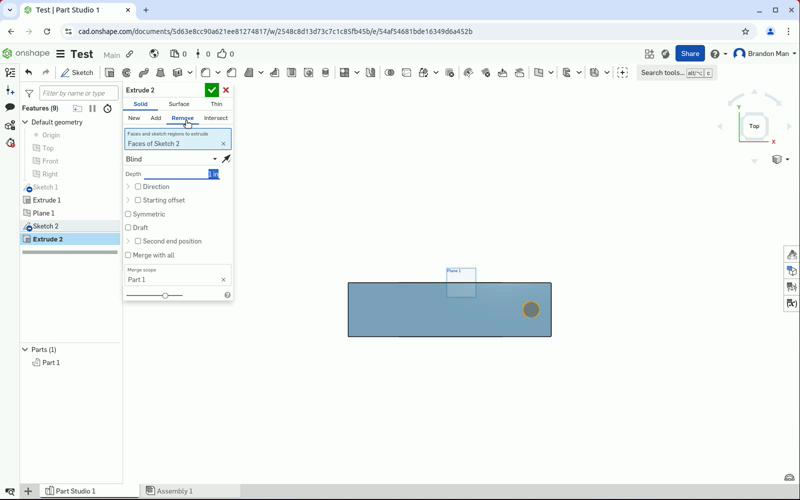
text(5.536)
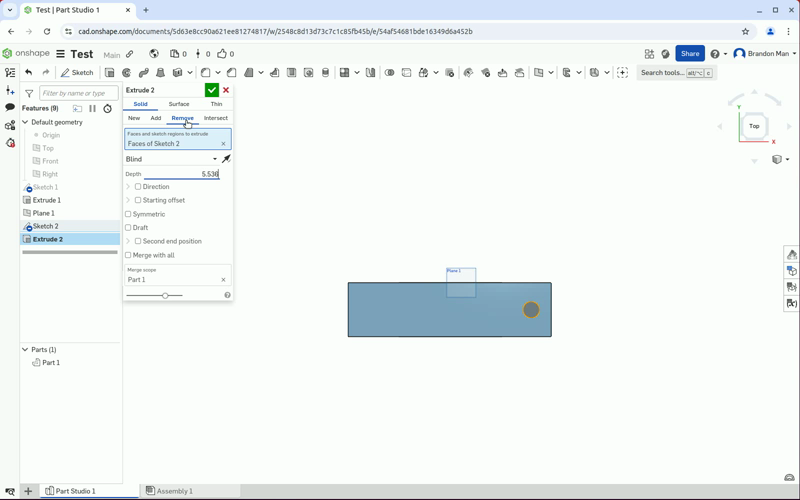
key(tab, 6)
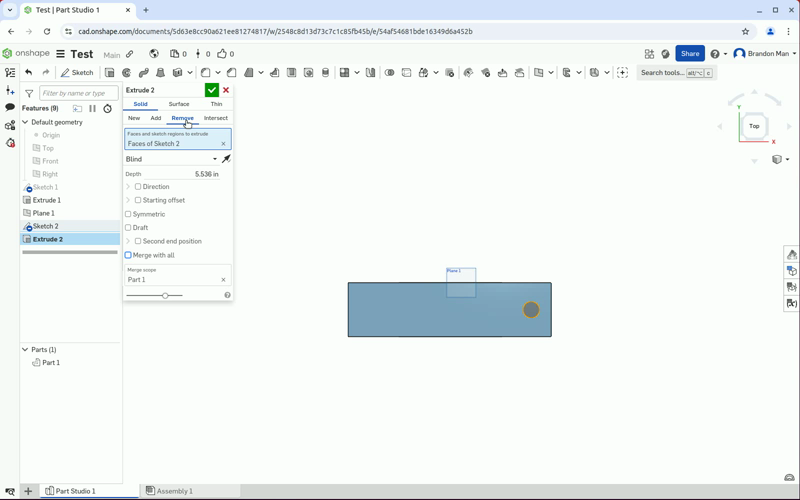
key(space)
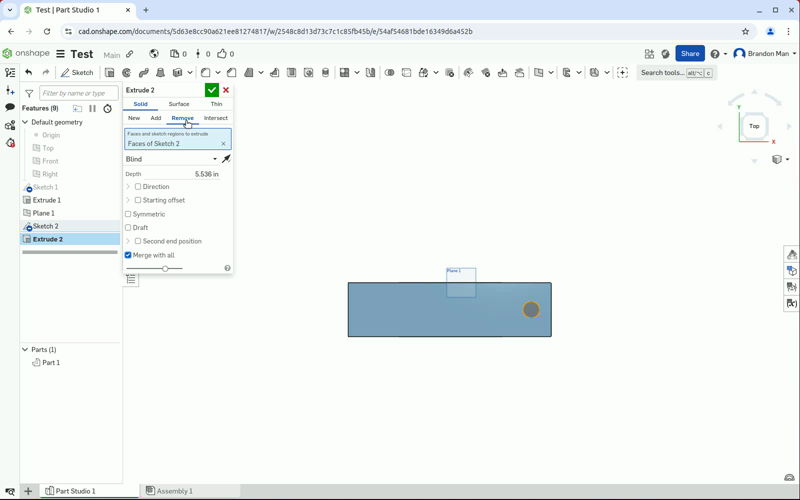
key(enter)
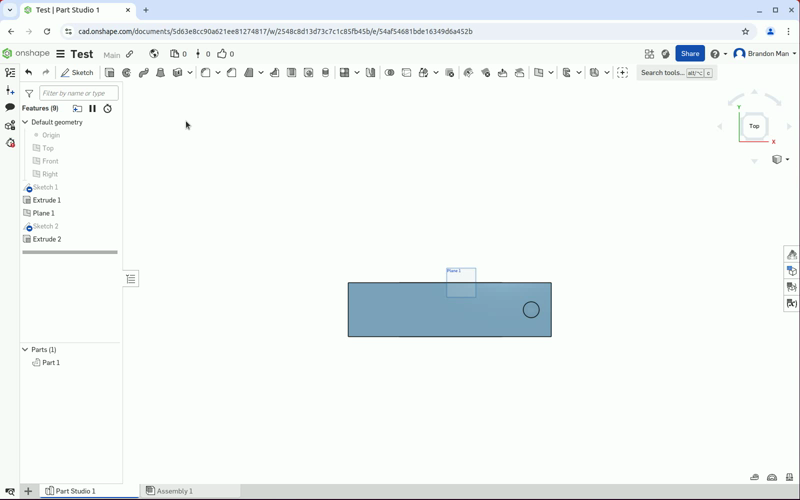
key(shift+h)
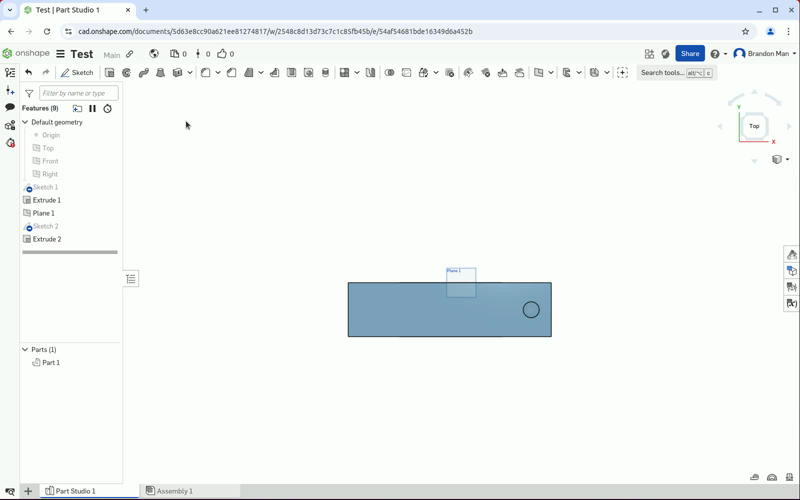
key(shift+h)
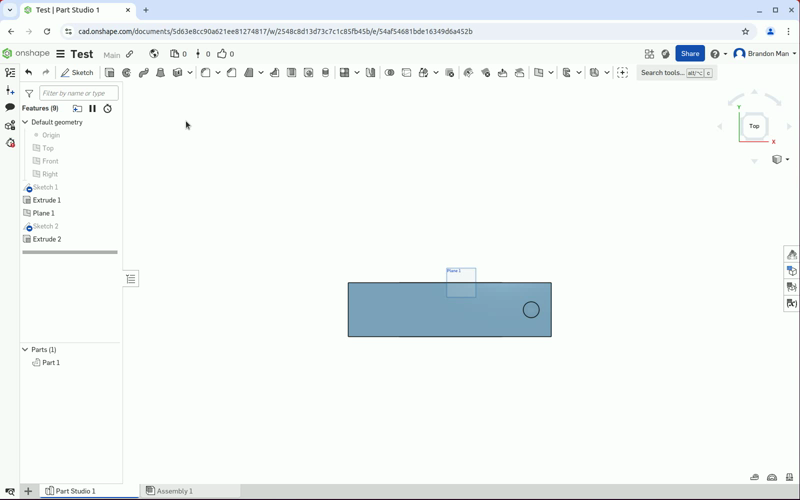
mouse_move(73, 189)
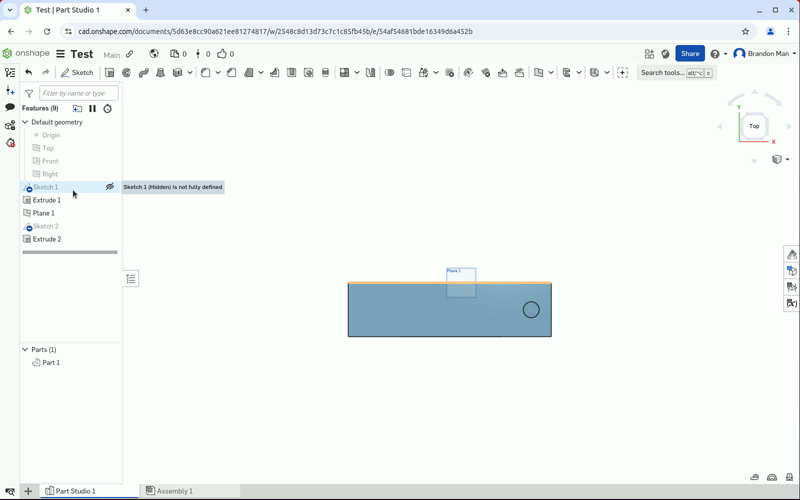
click(73, 189)
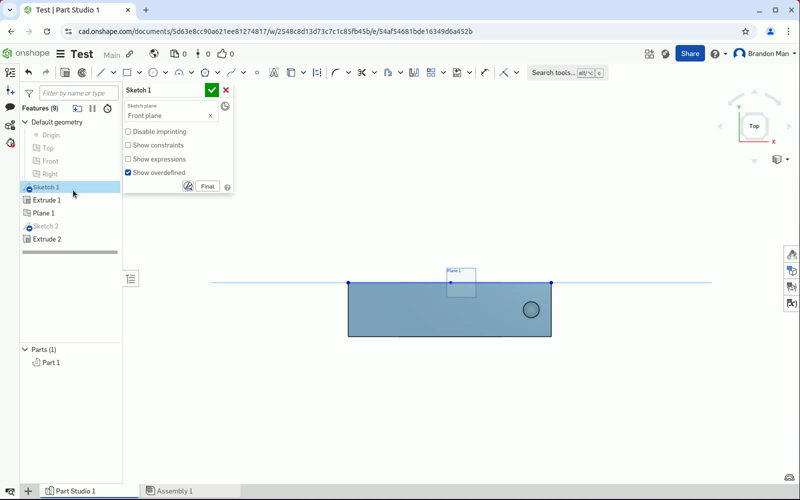
mouse_move(229, 92)
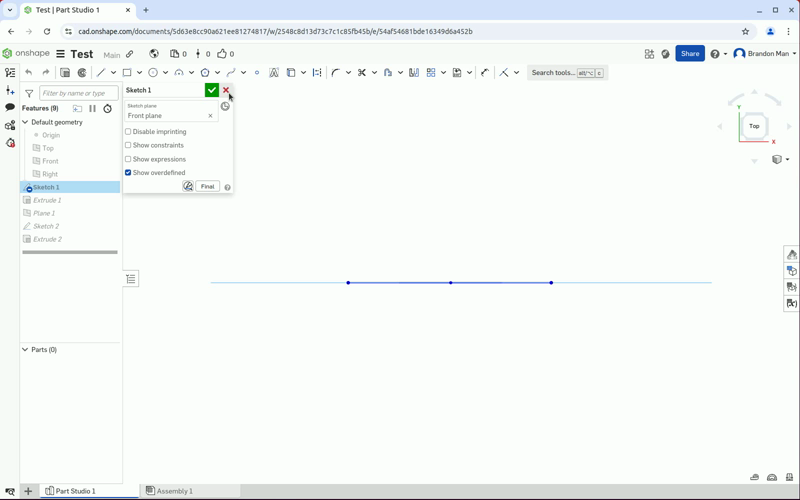
click(229, 92)
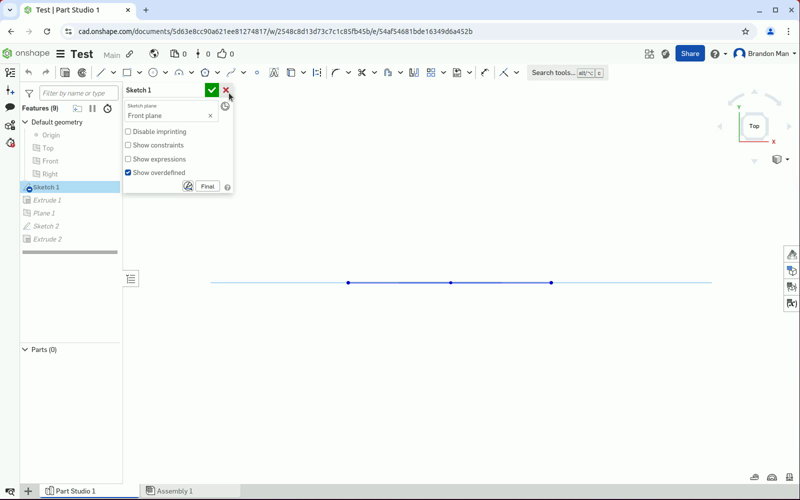
key(shift+s)
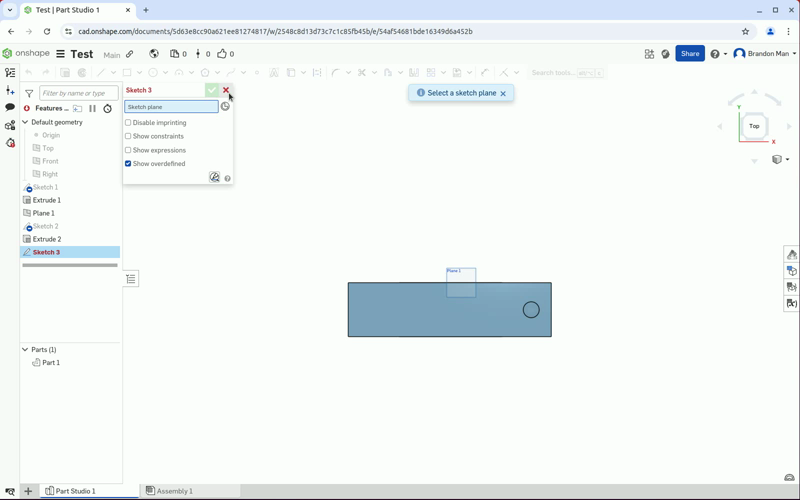
mouse_move(73, 215)
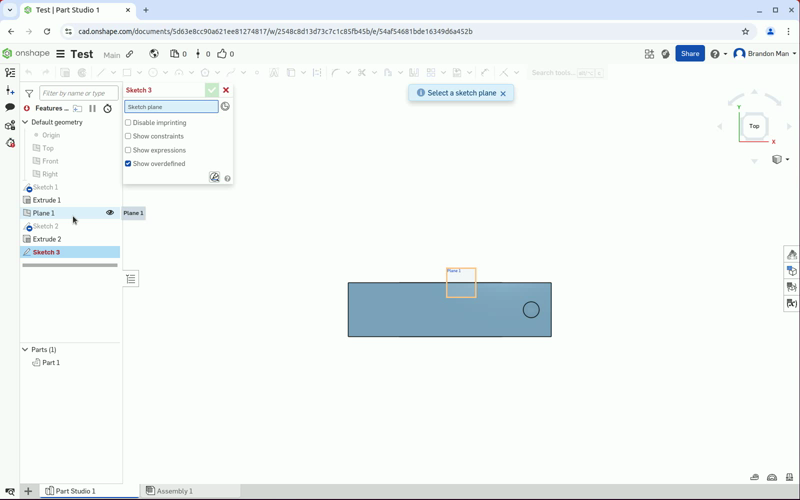
click(73, 215)
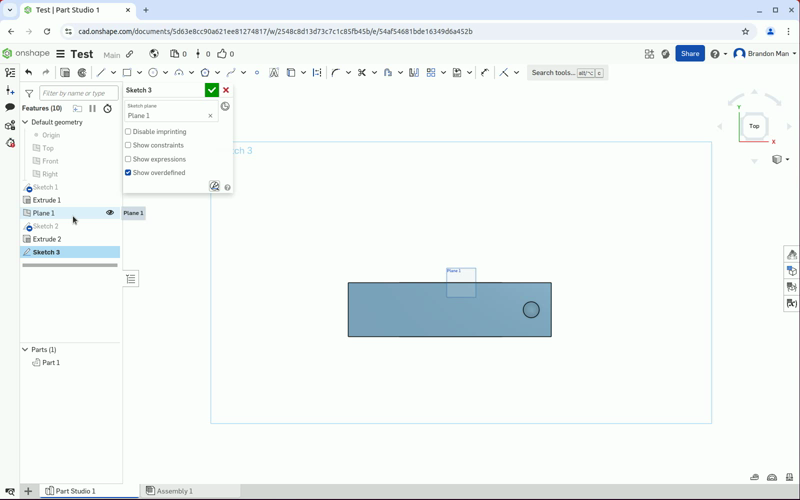
mouse_move(73, 352)
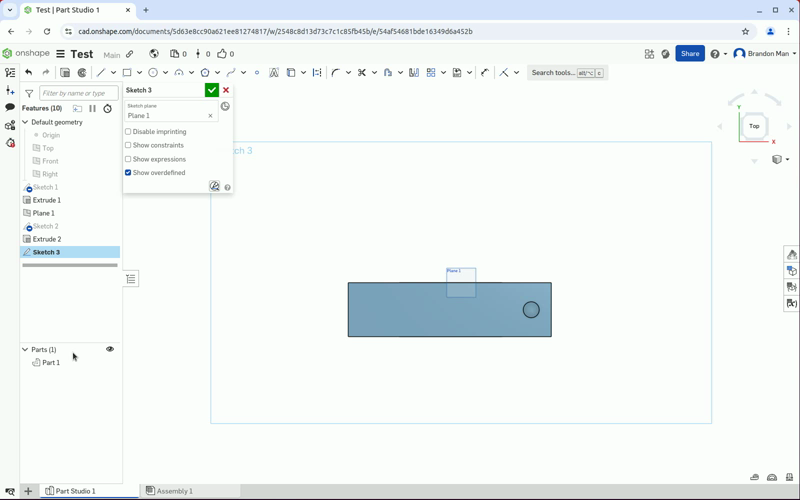
key(y)
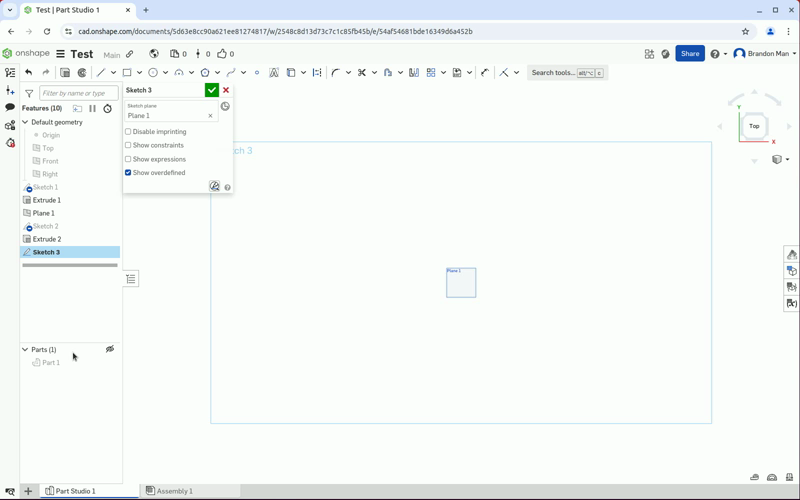
key(c)
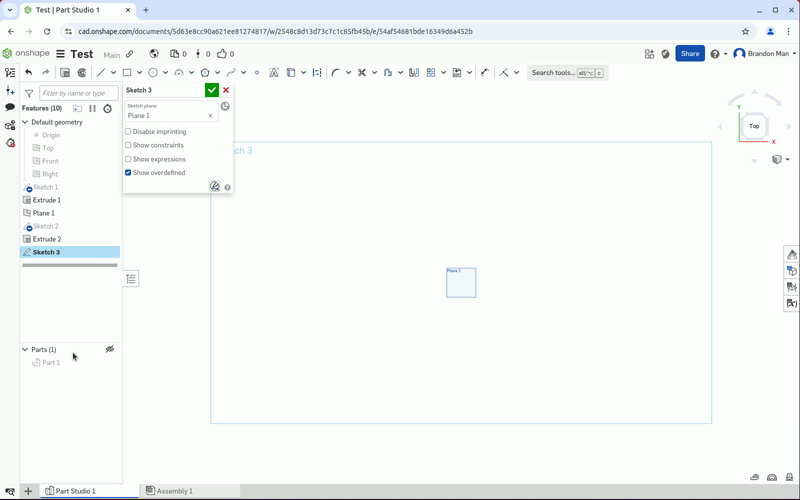
key_down(shift)
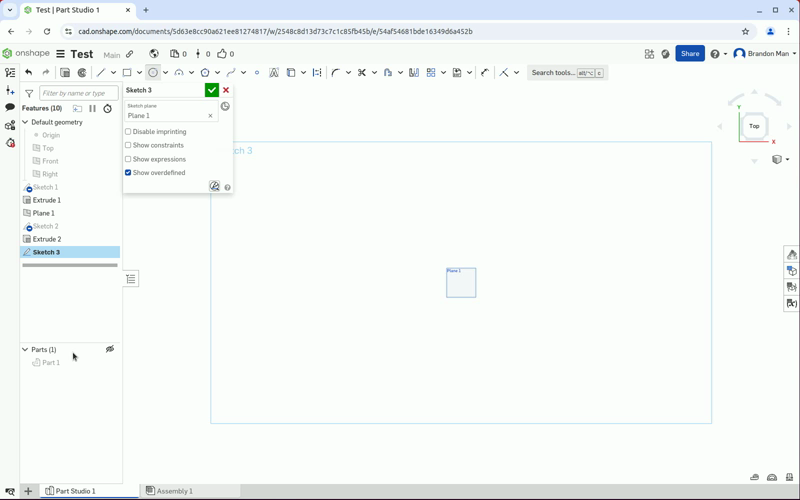
mouse_move(369, 309)
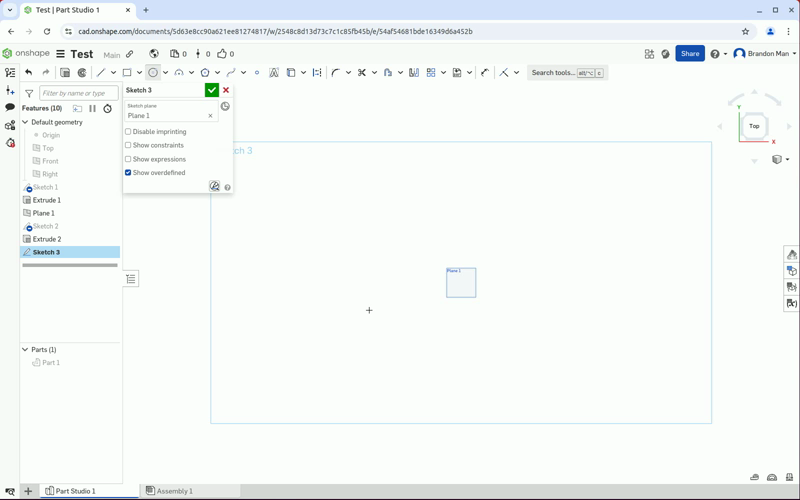
click(369, 309)
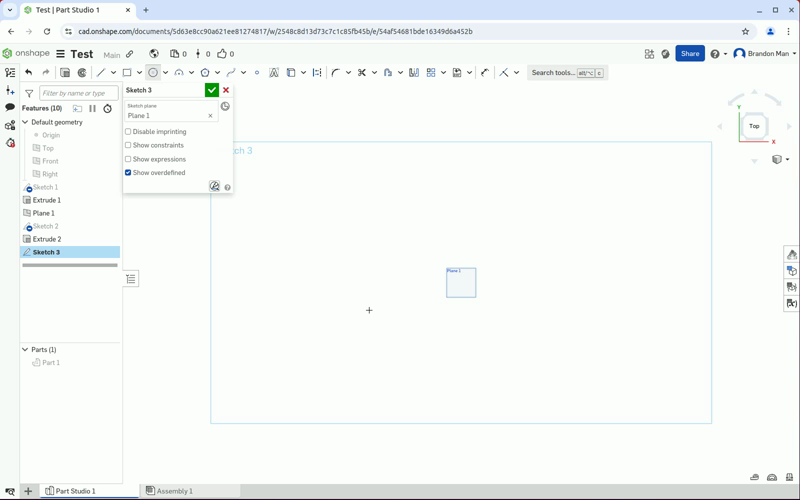
key_up(shift)
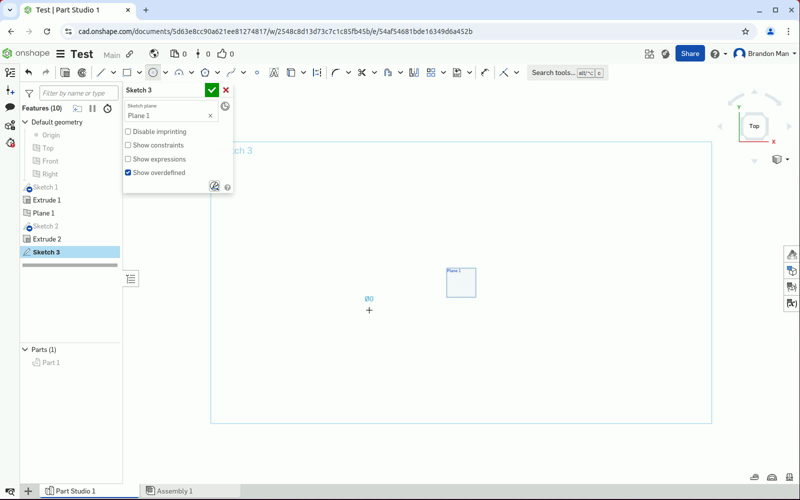
mouse_move(377, 309)
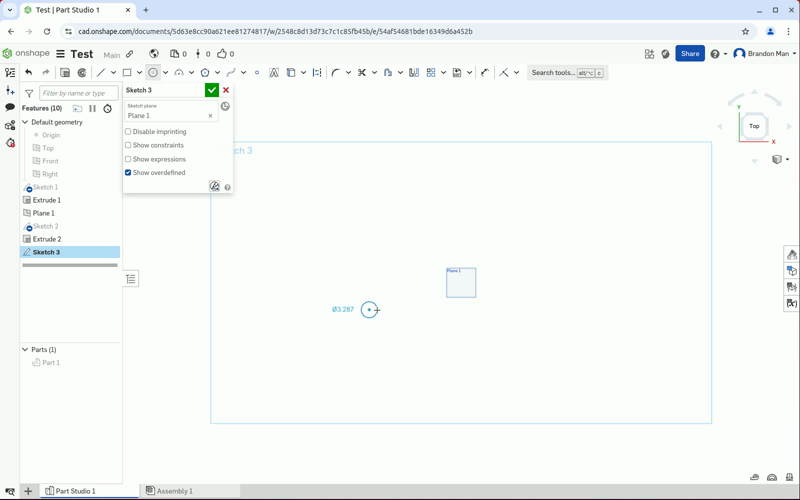
click(377, 309)
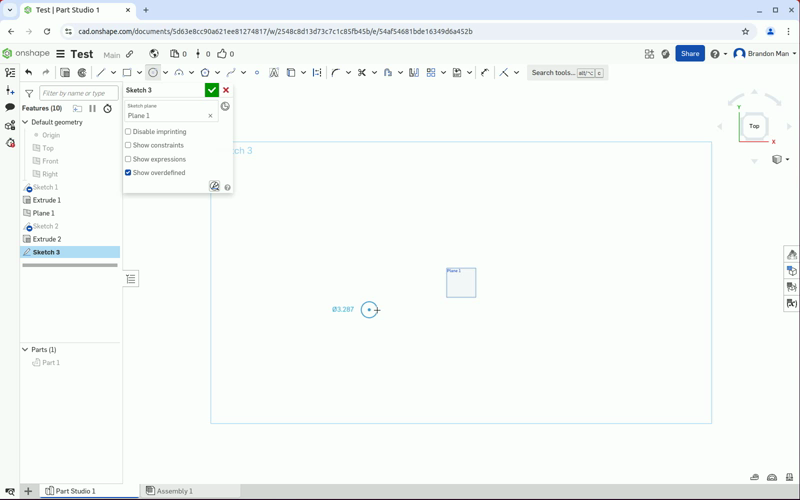
key(esc)
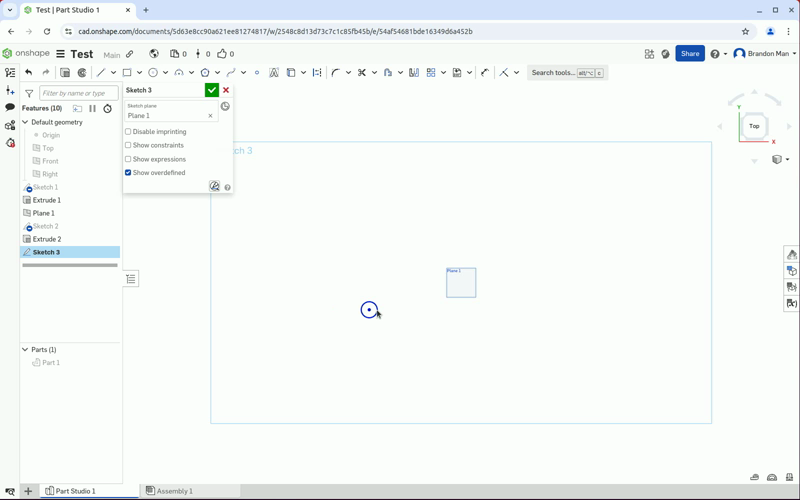
mouse_move(365, 304)
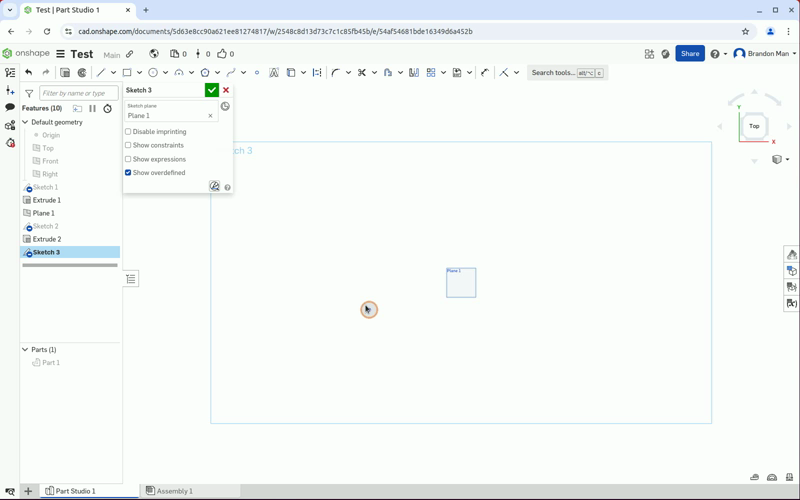
scroll(6)
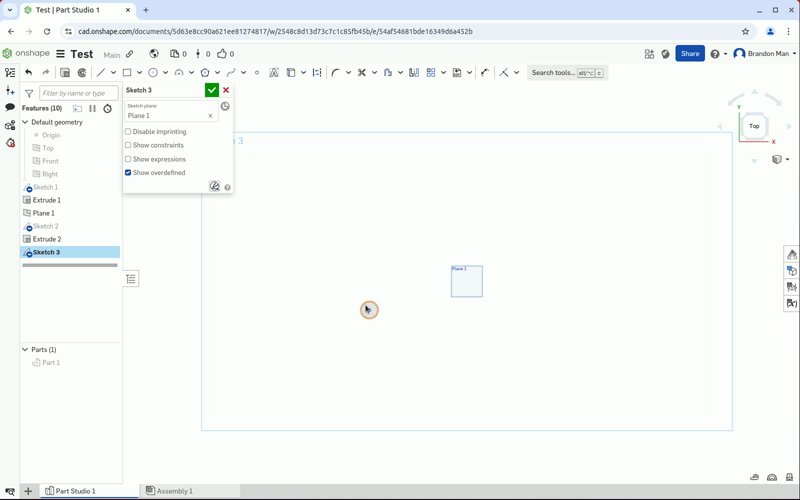
scroll(6)
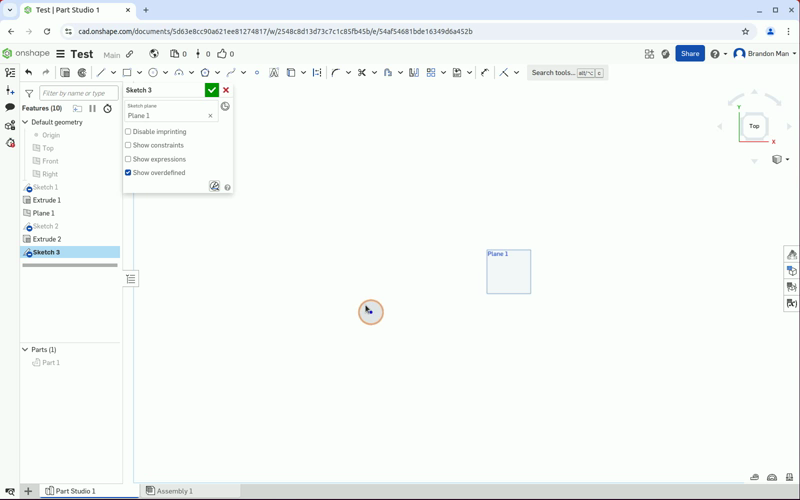
scroll(6)
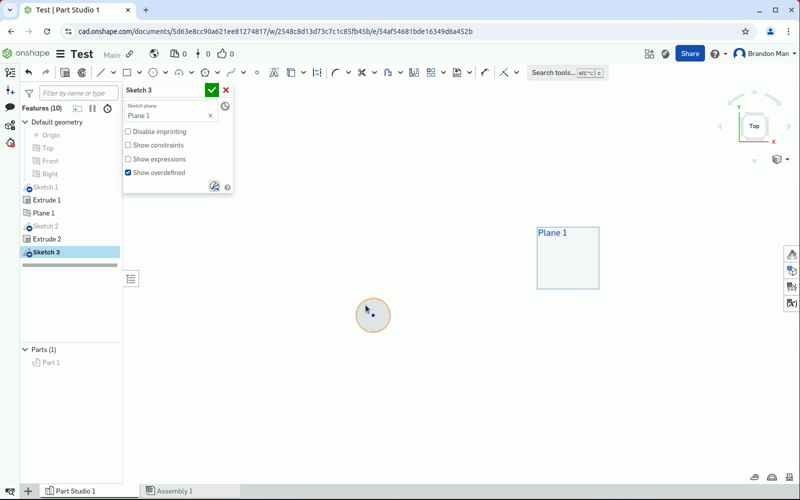
scroll(6)
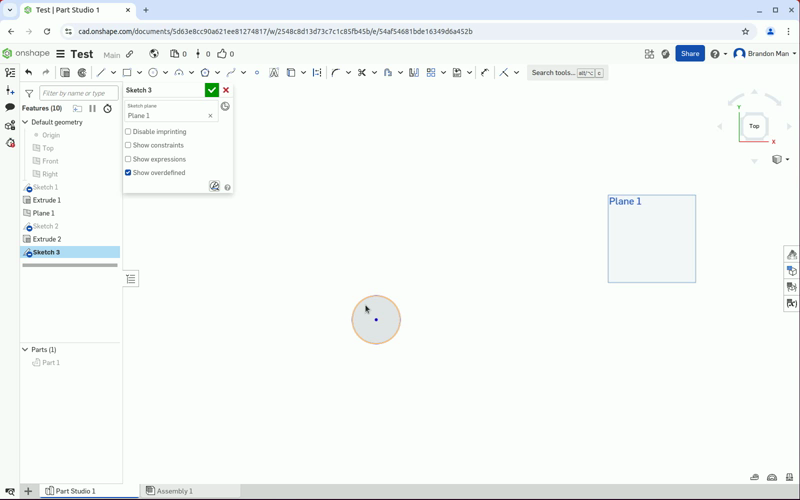
scroll(6)
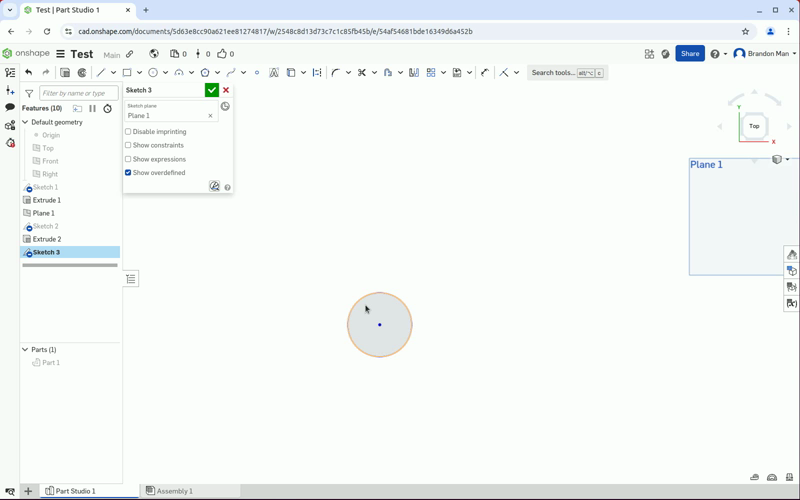
scroll(6)
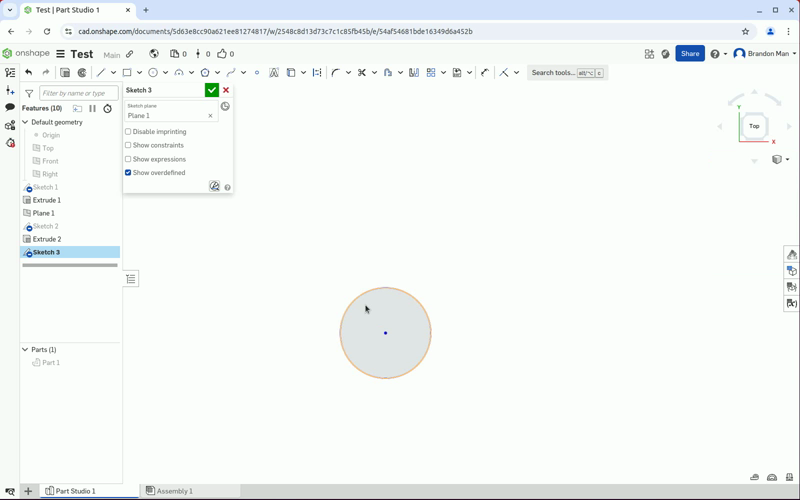
scroll(6)
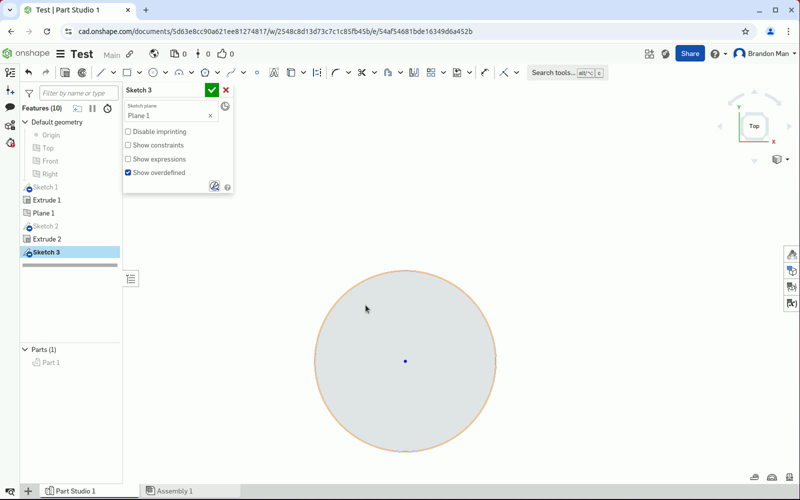
click(365, 304)
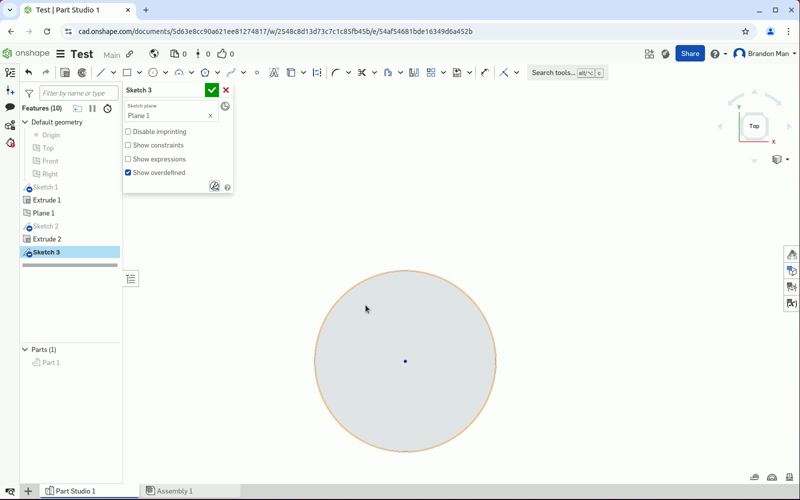
scroll(-6)
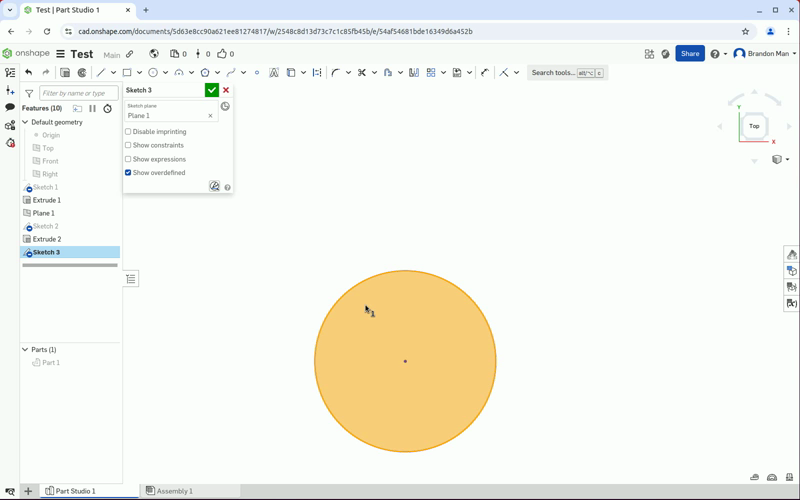
scroll(-6)
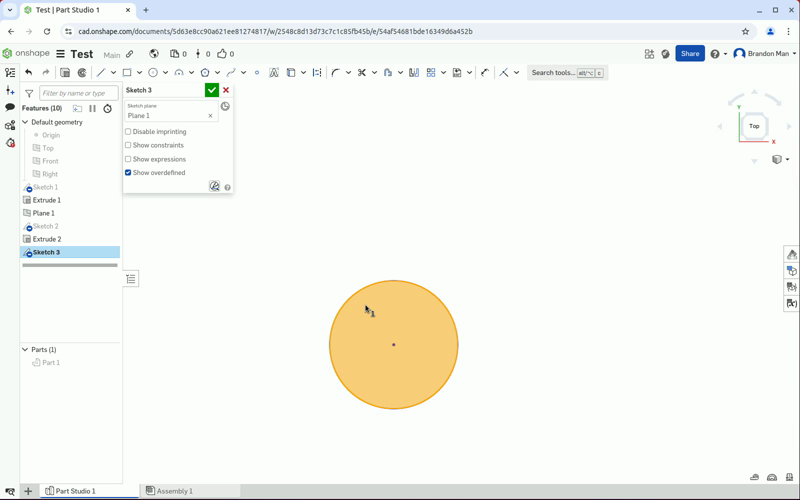
scroll(-6)
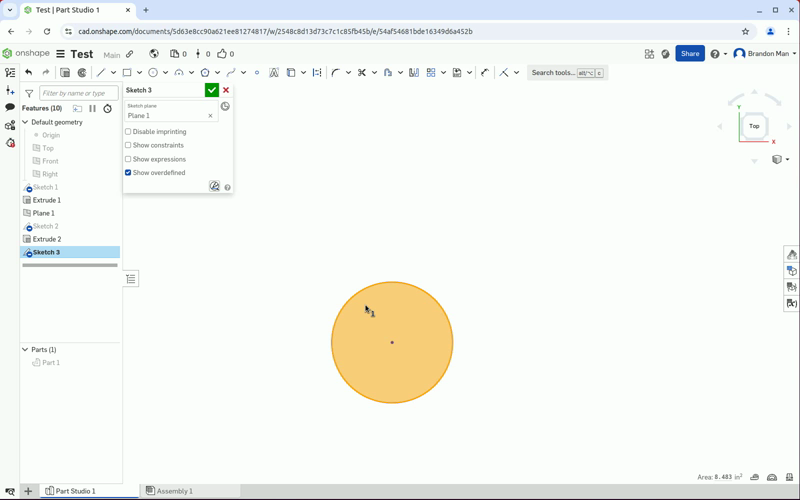
scroll(-6)
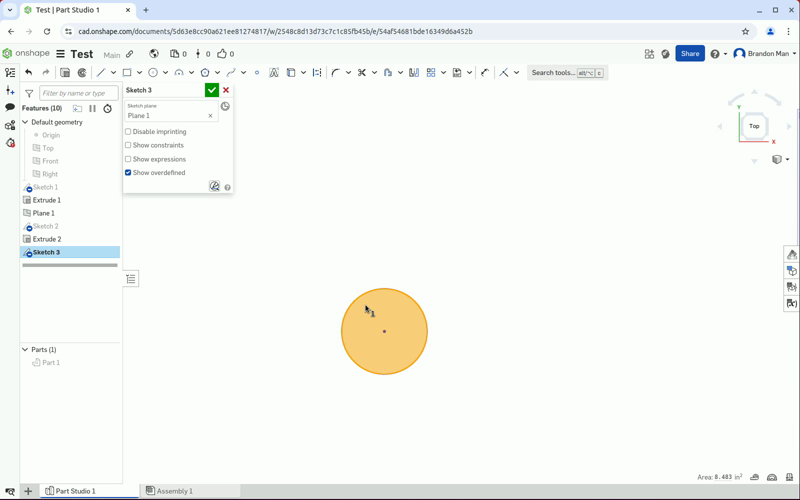
scroll(-6)
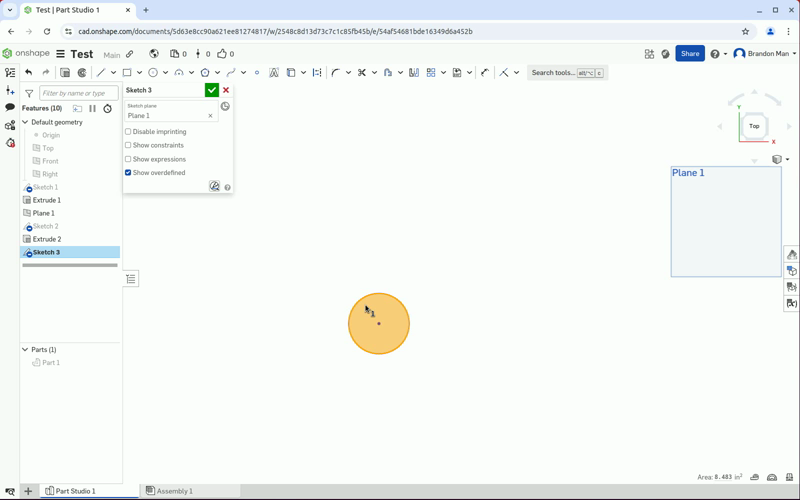
scroll(-6)
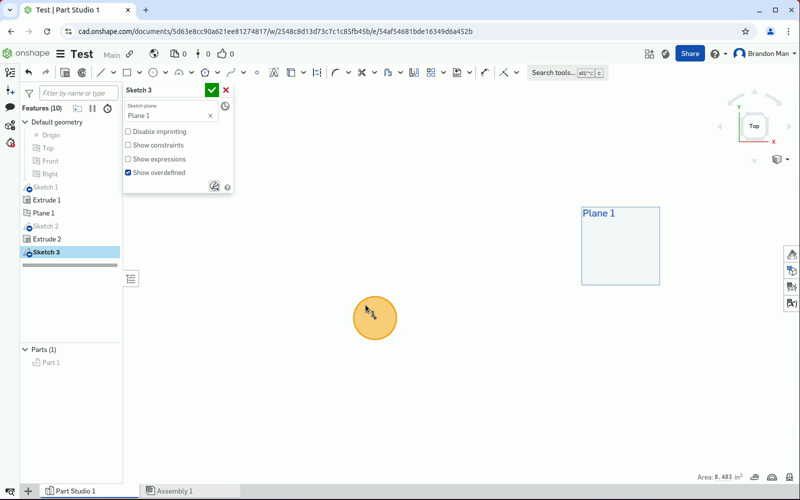
scroll(-6)
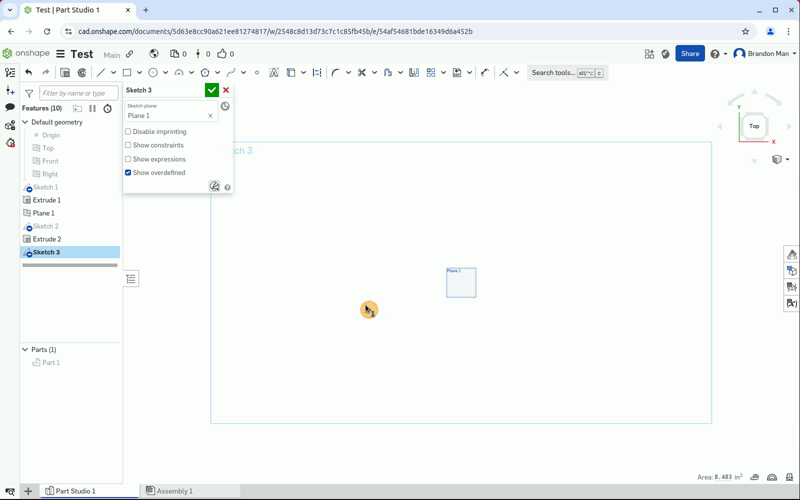
mouse_move(73, 352)
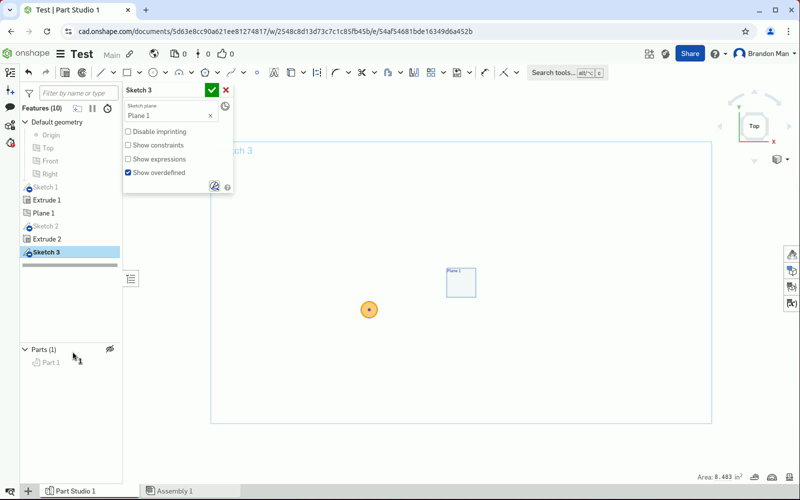
key(shift+y)
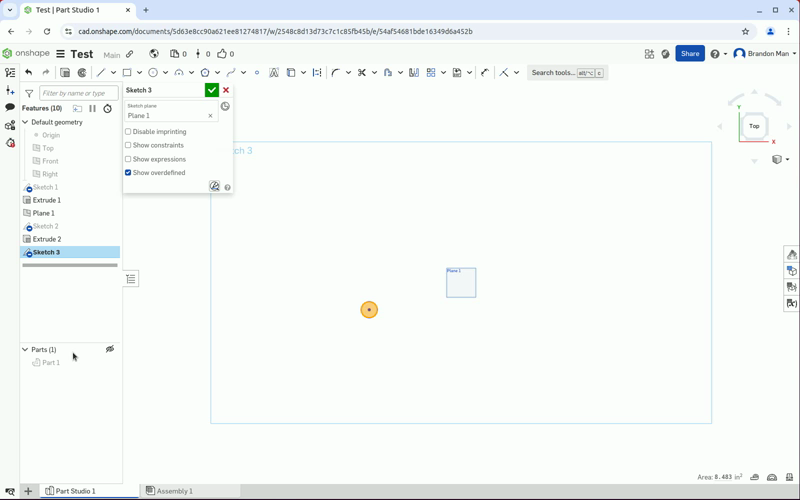
key(shift+e)
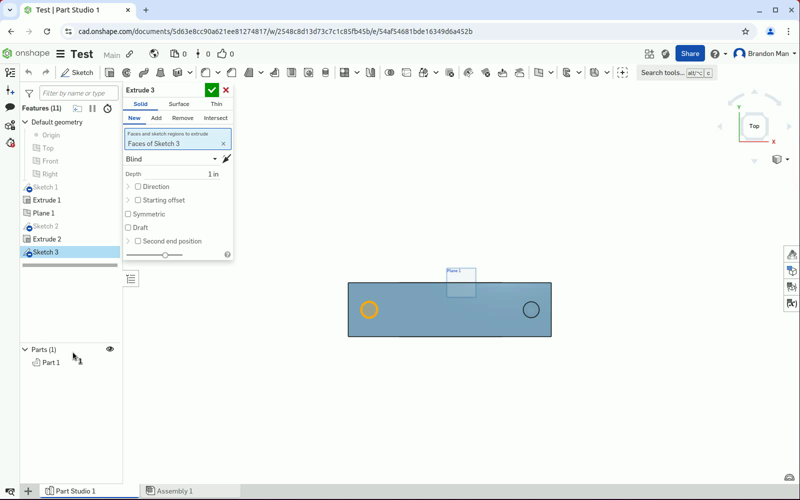
mouse_move(143, 106)
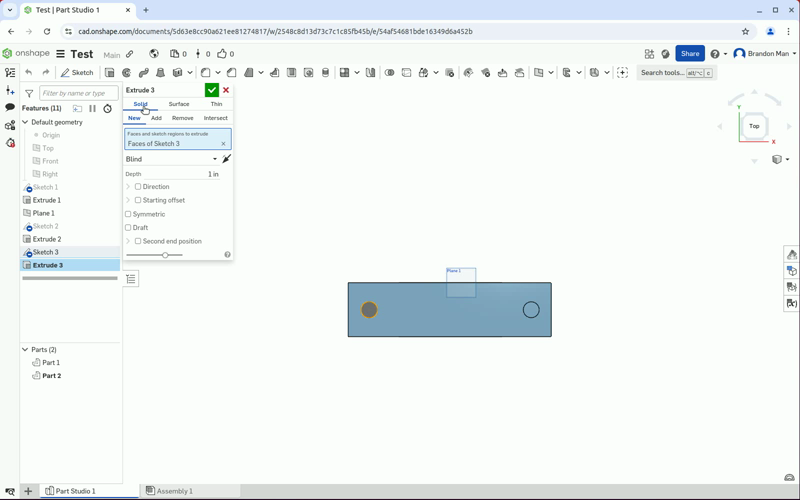
click(143, 106)
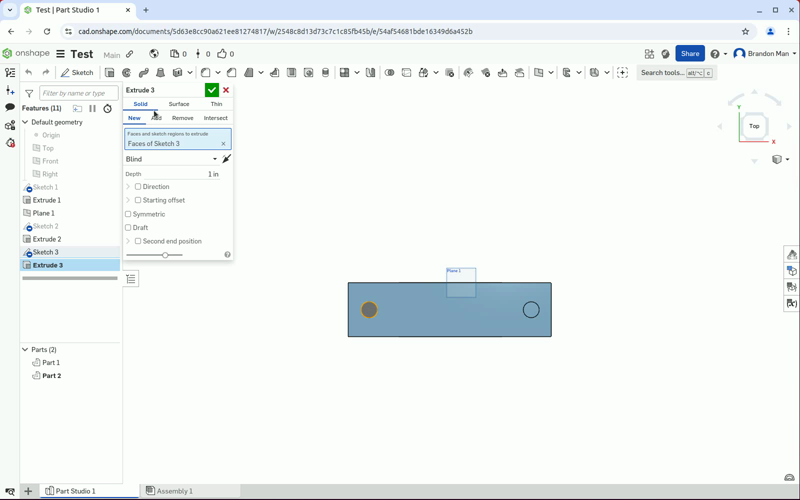
mouse_move(186, 120)
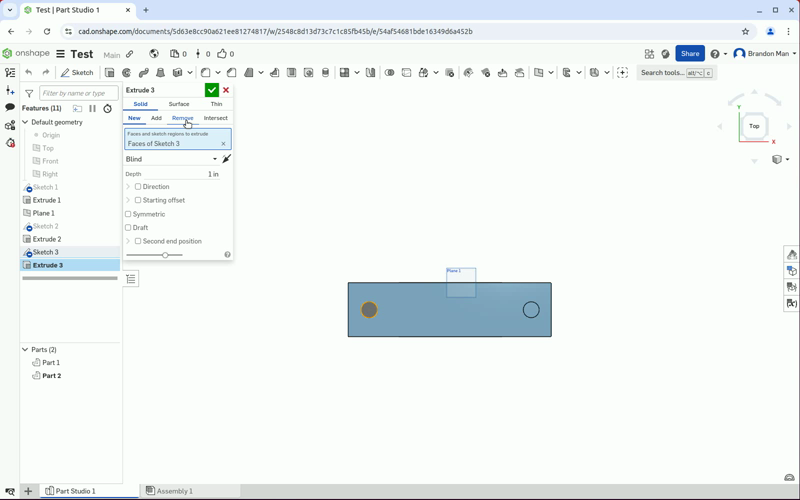
click(186, 120)
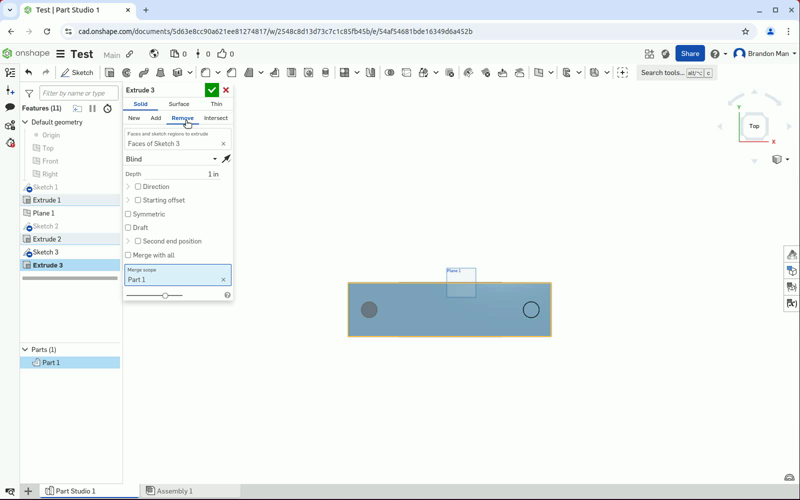
key(tab, 4)
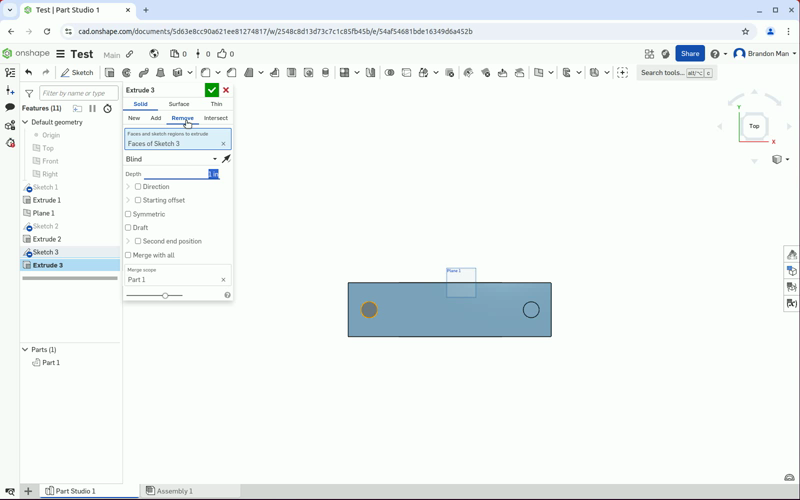
text(5.536)
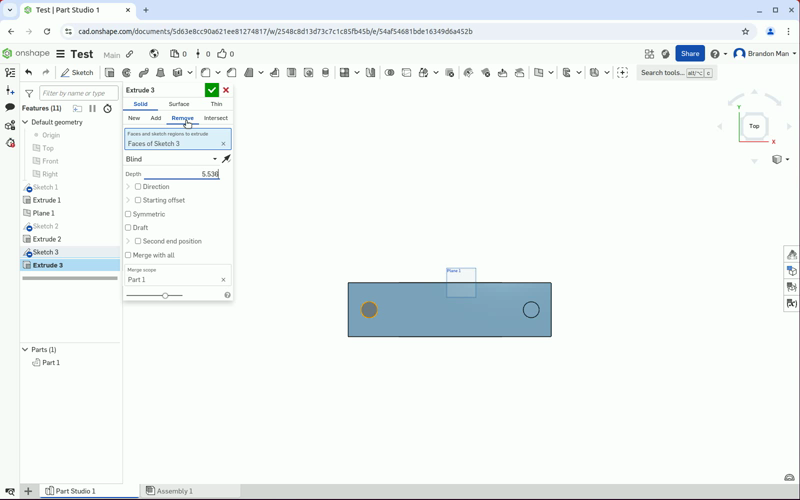
key(tab, 6)
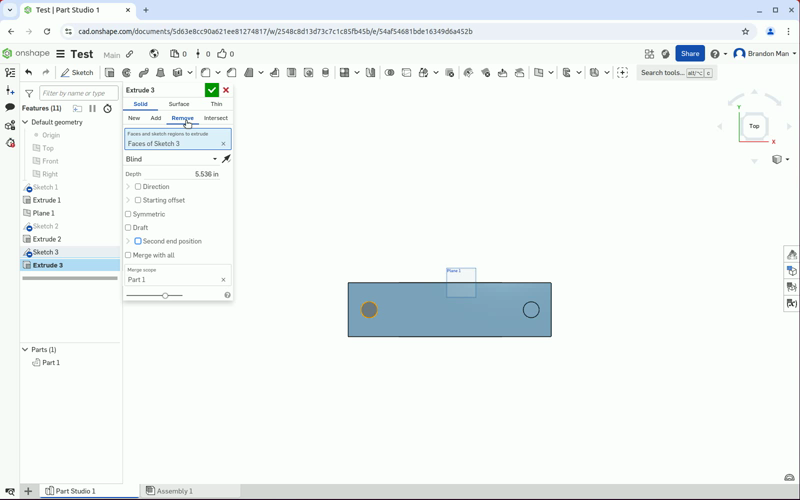
key(space)
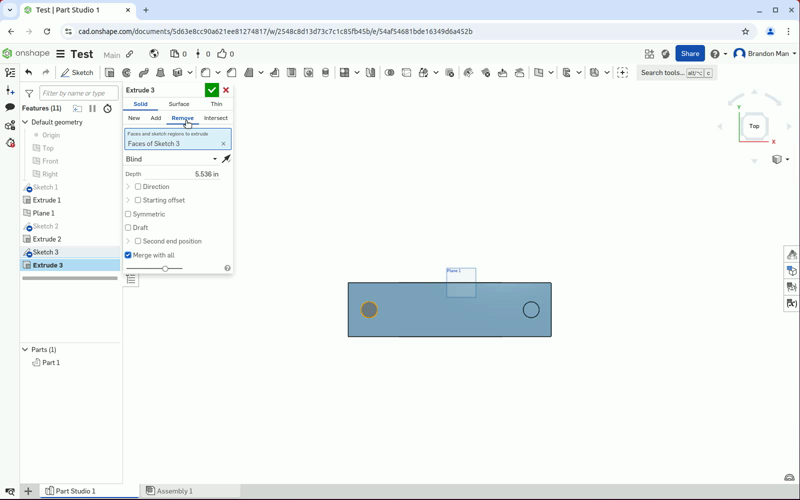
key(enter)
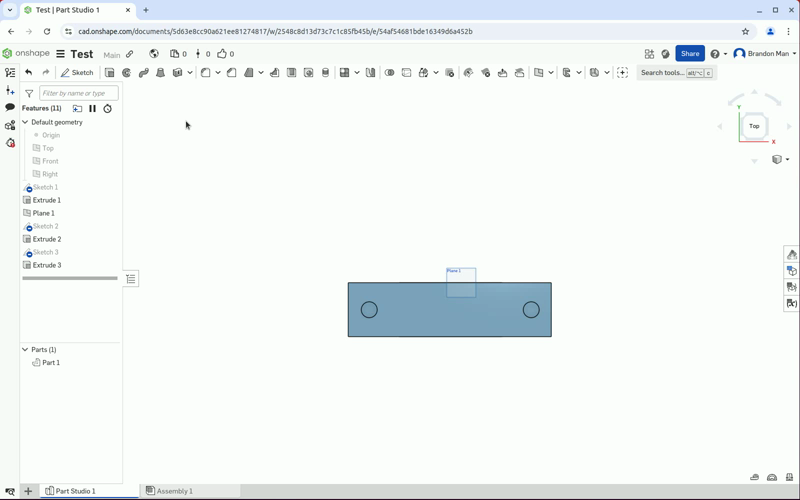
key(shift+h)
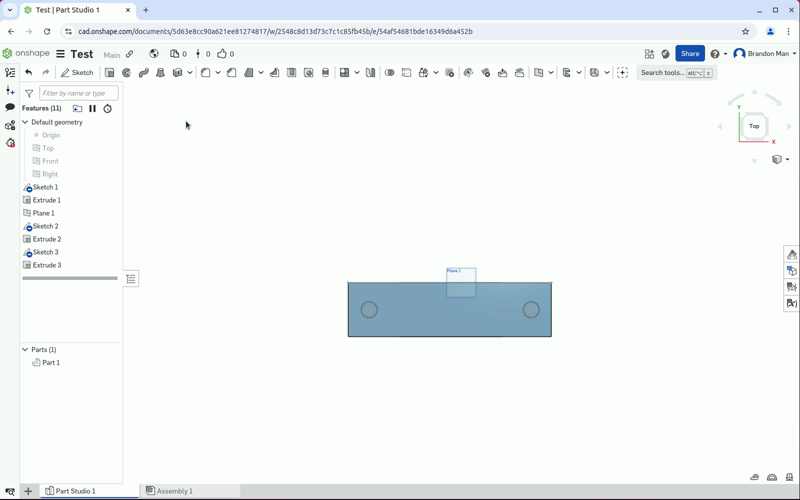
key(shift+h)
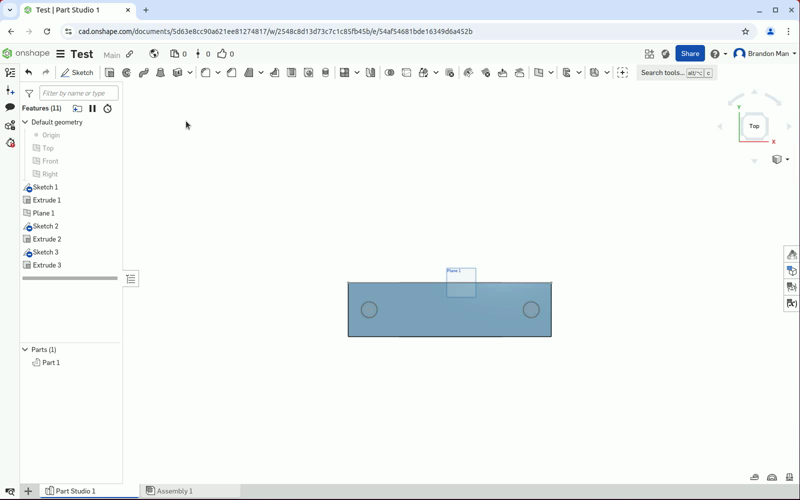
key(shift+7)
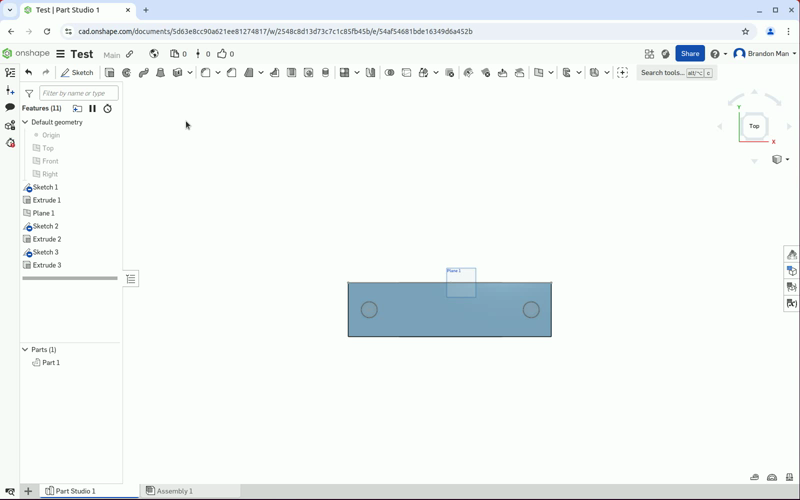
key(up, 3)
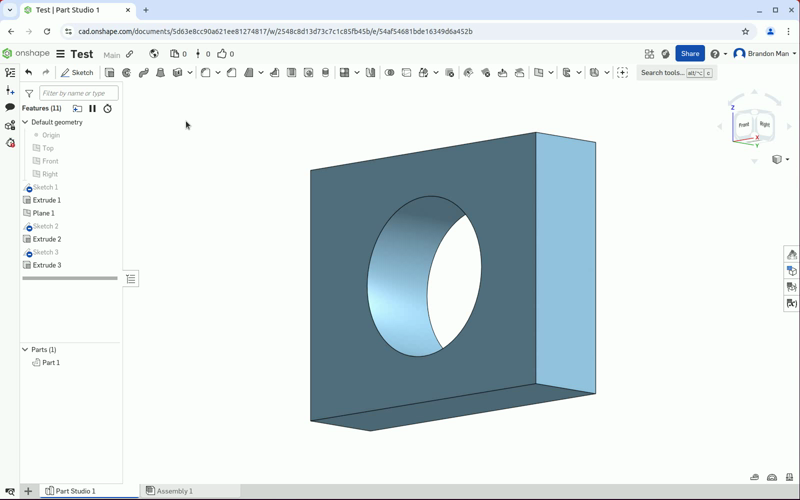
key(left, 3)
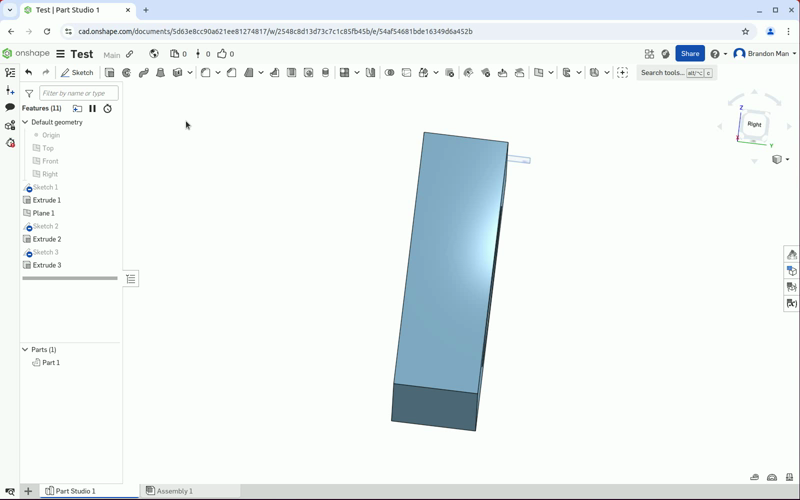
key(right, 3)
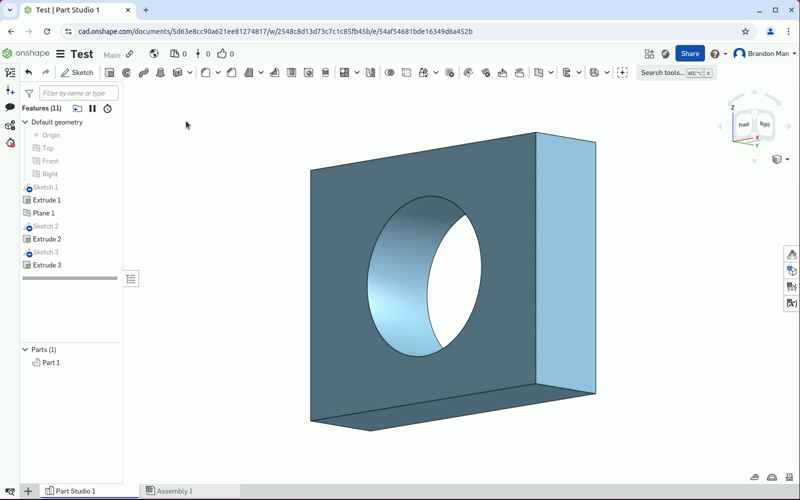
key(down, 3)
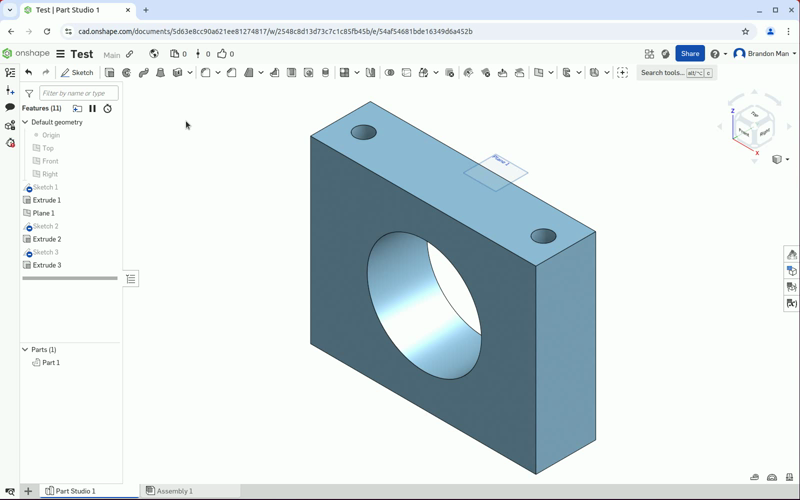
mouse_move(73, 189)
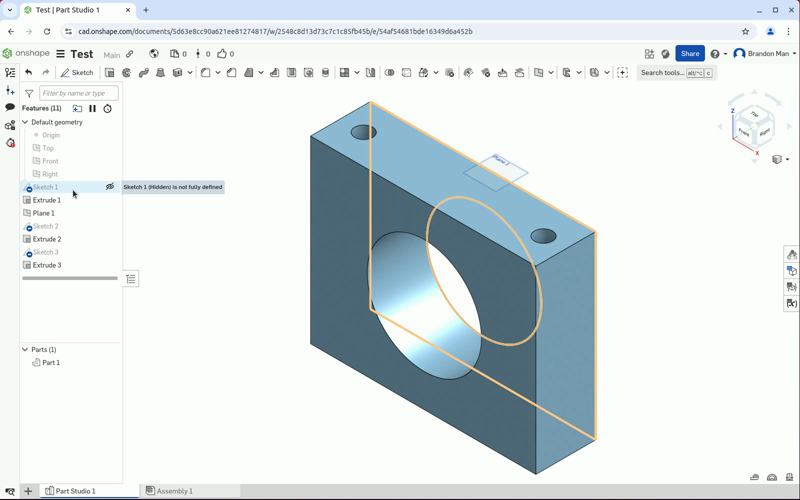
click(73, 189)